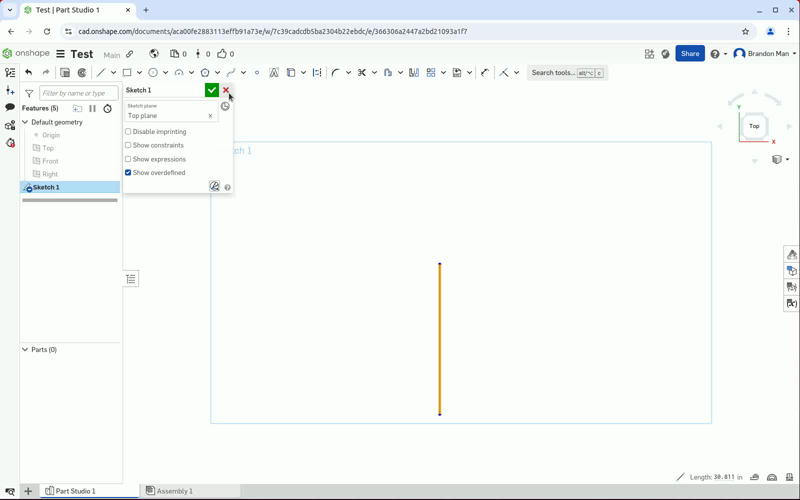
key(shift+h)
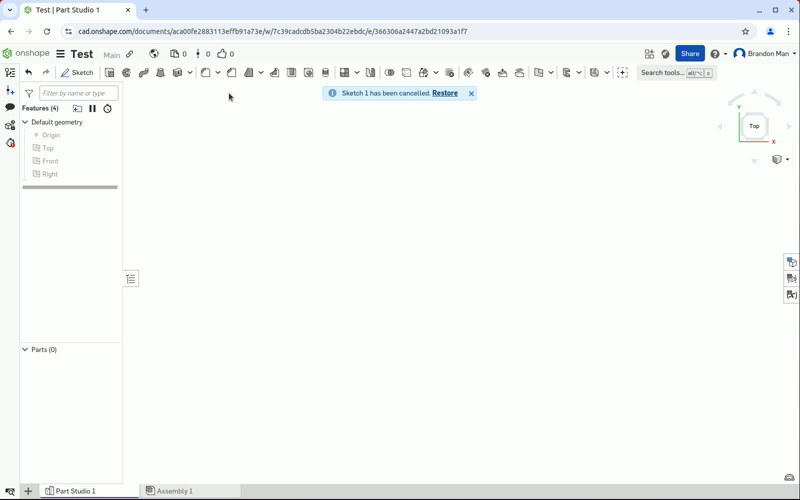
mouse_move(73, 352)
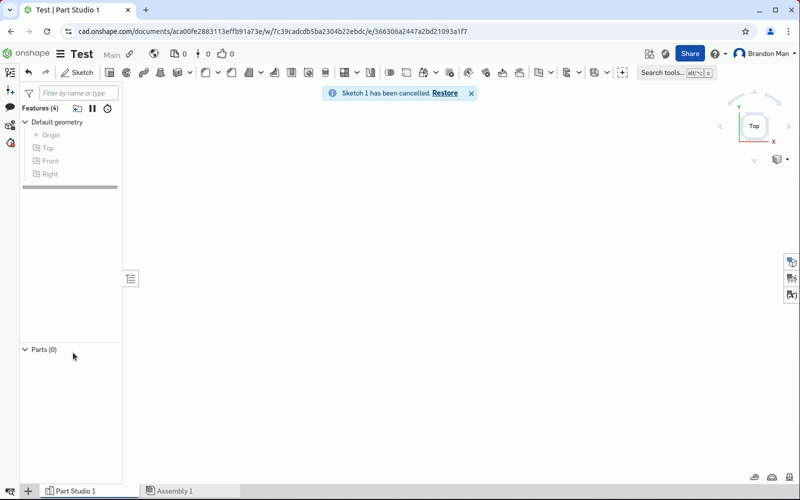
key(y)
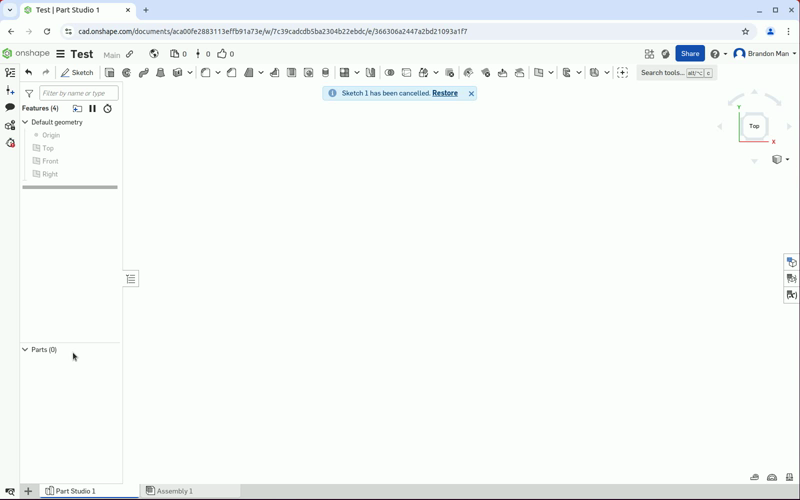
key(shift+p)
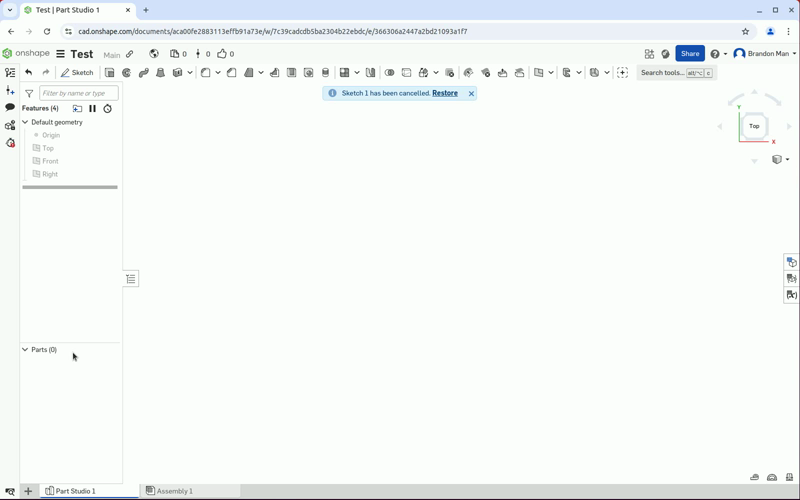
key(space)
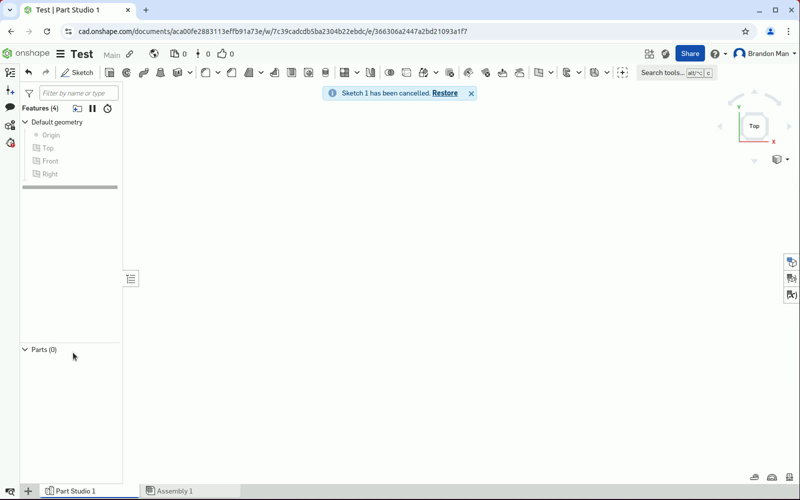
key_down(shift)
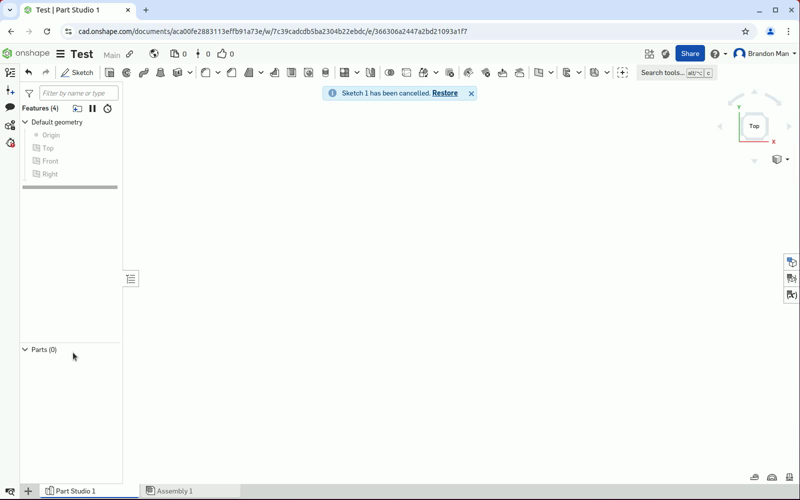
key(up)
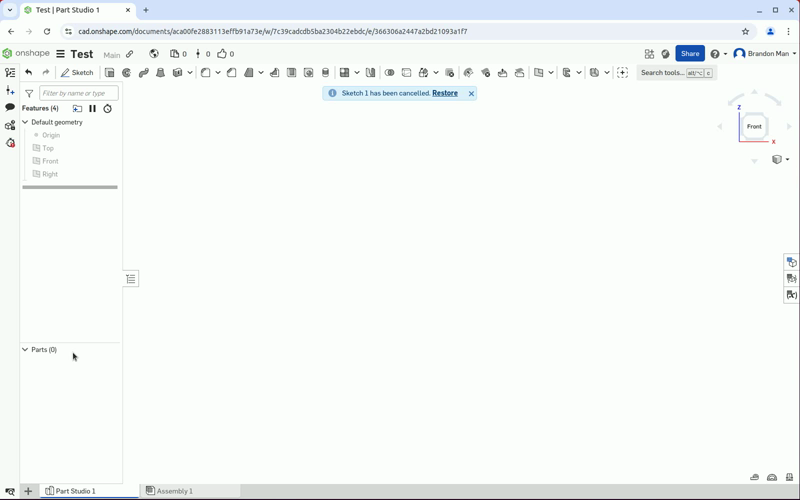
key_up(shift)
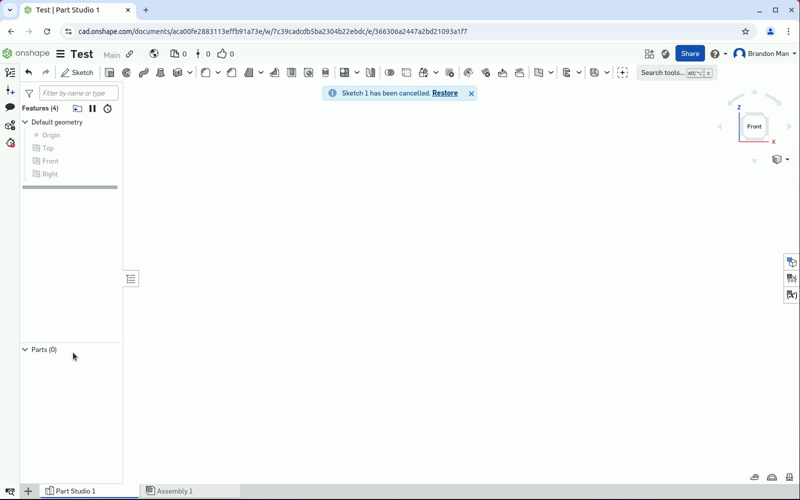
mouse_move(73, 352)
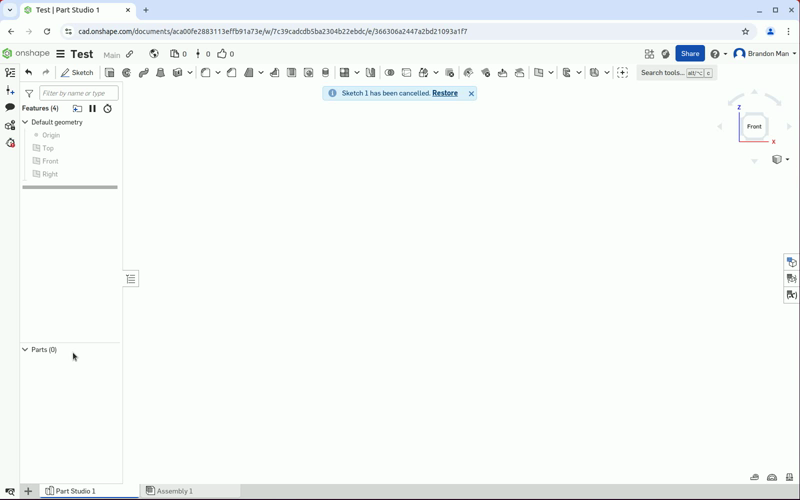
key(shift+y)
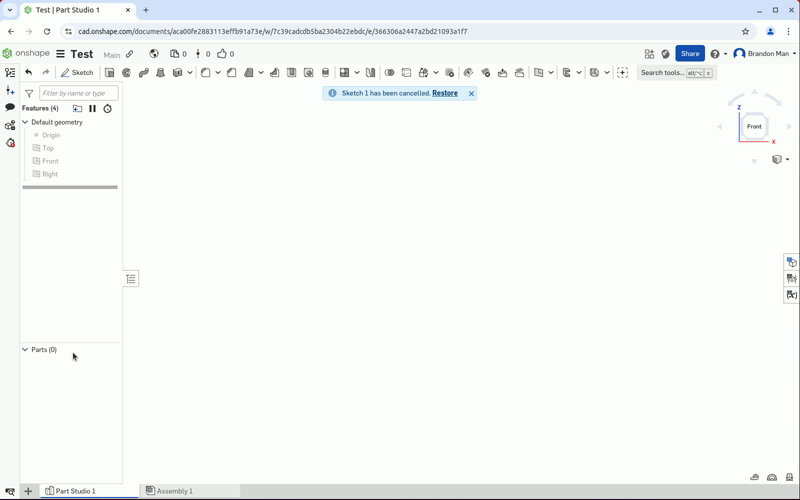
key(shift+s)
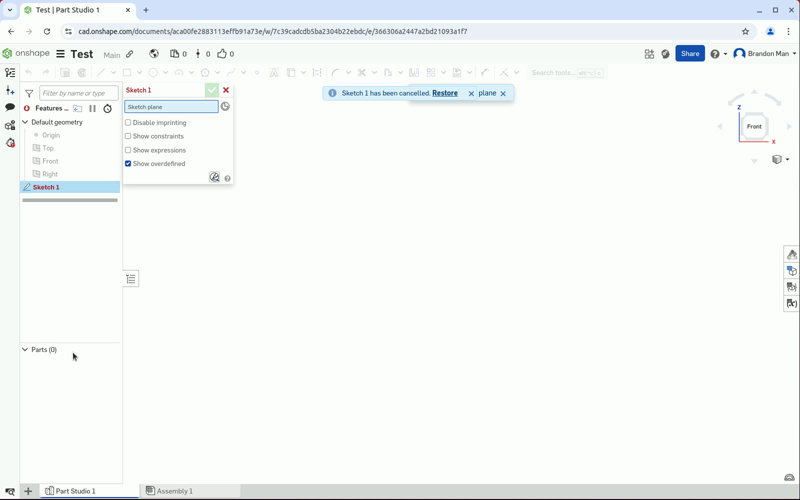
mouse_move(73, 163)
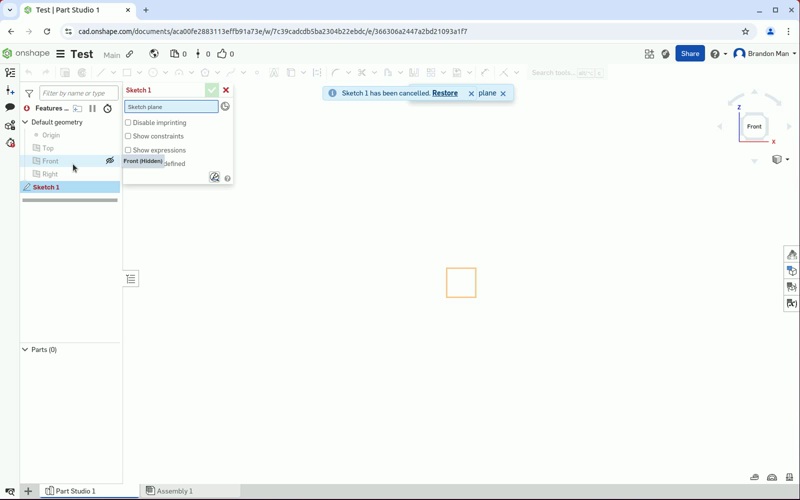
click(73, 163)
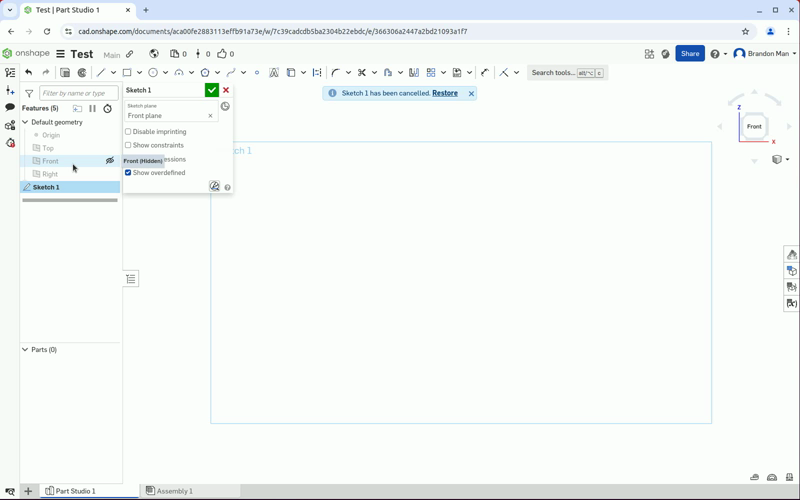
mouse_move(73, 352)
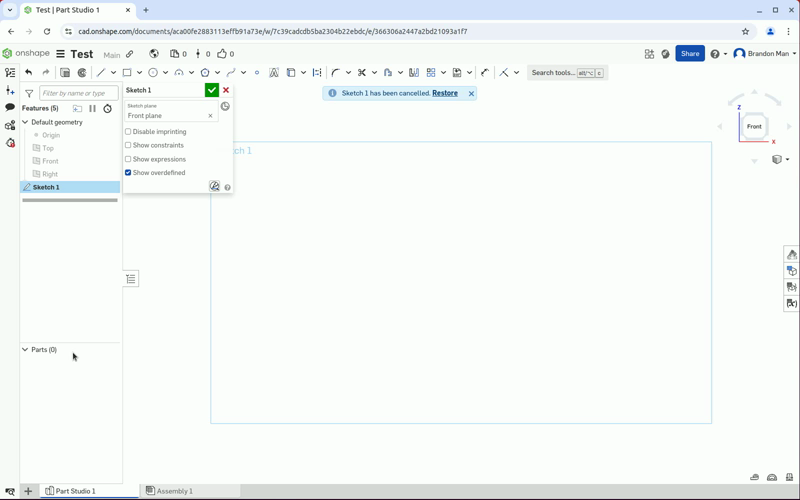
key(y)
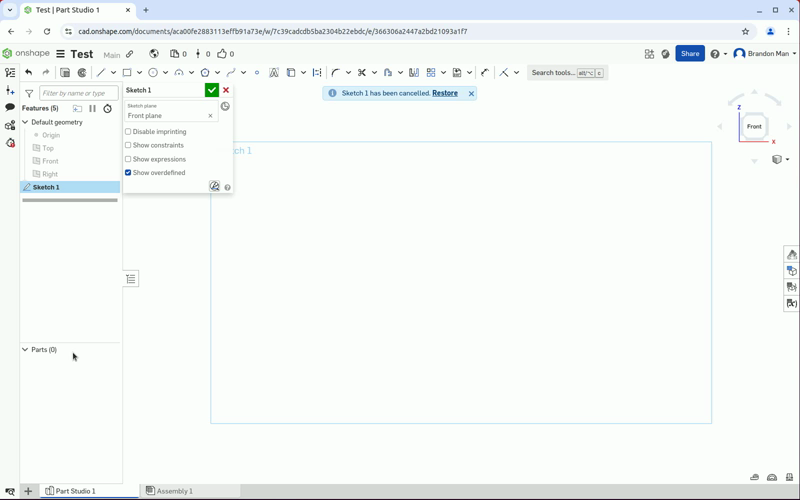
key(c)
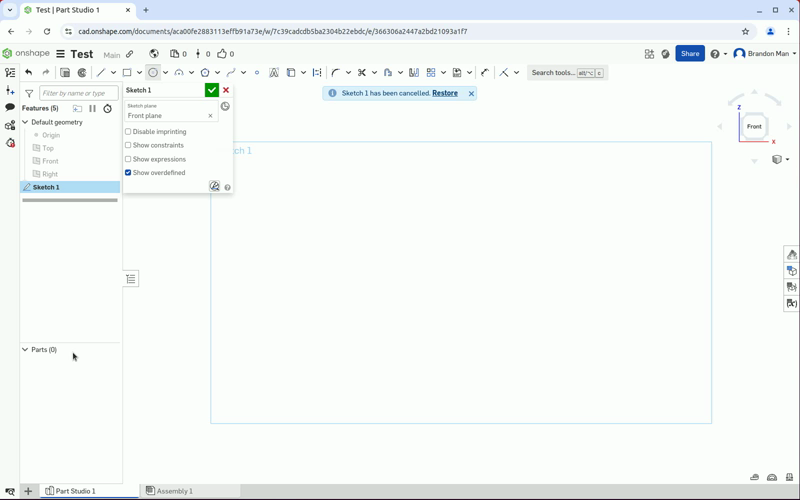
key_down(shift)
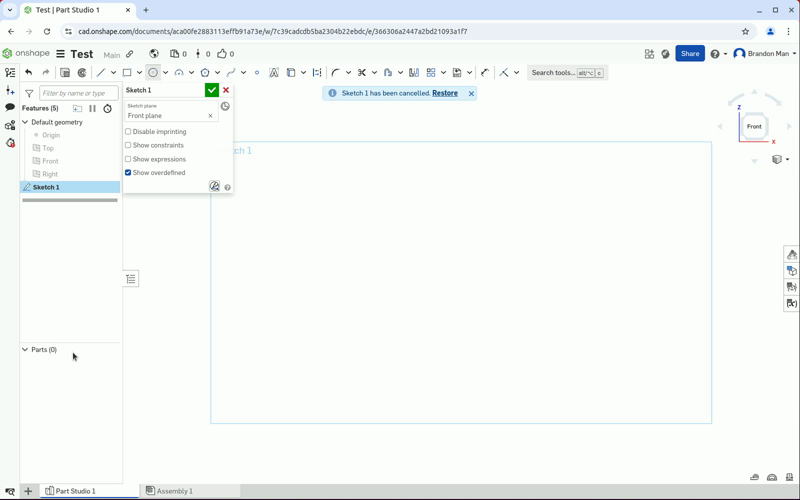
mouse_move(461, 282)
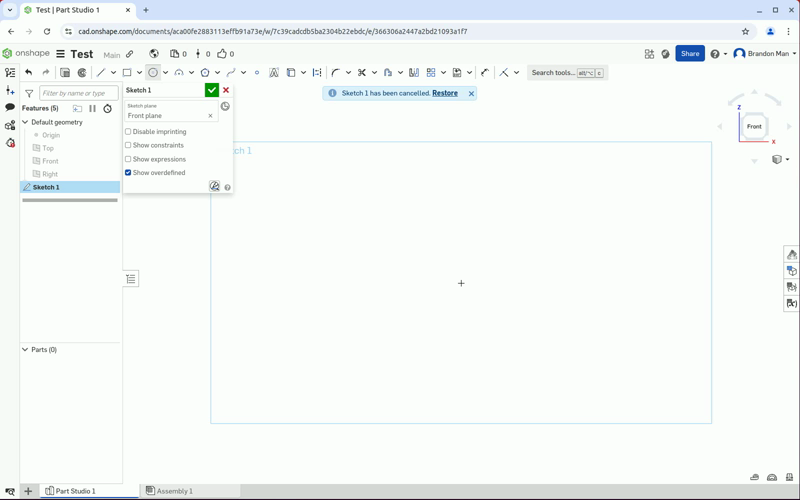
click(461, 282)
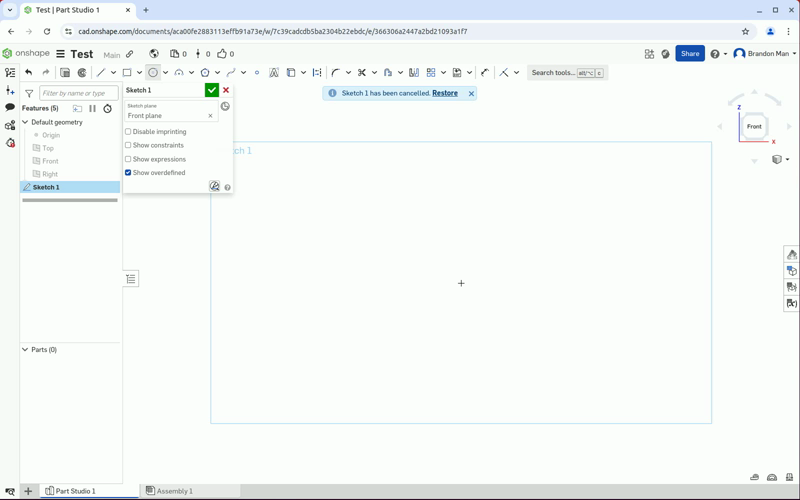
key_up(shift)
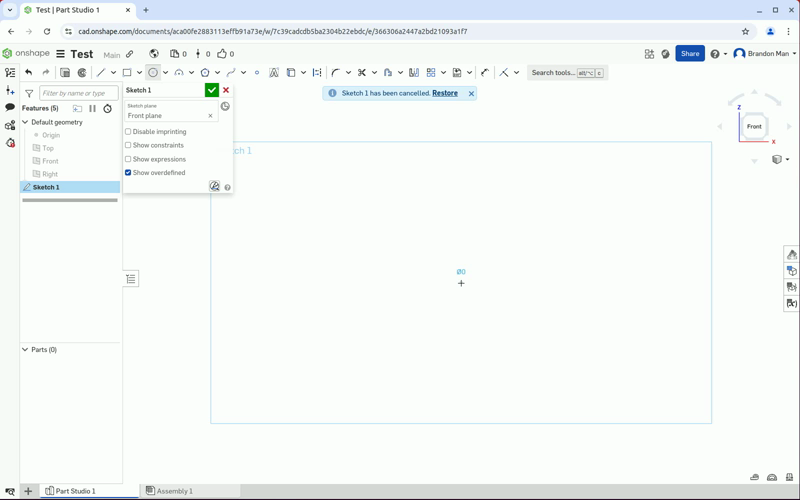
mouse_move(491, 282)
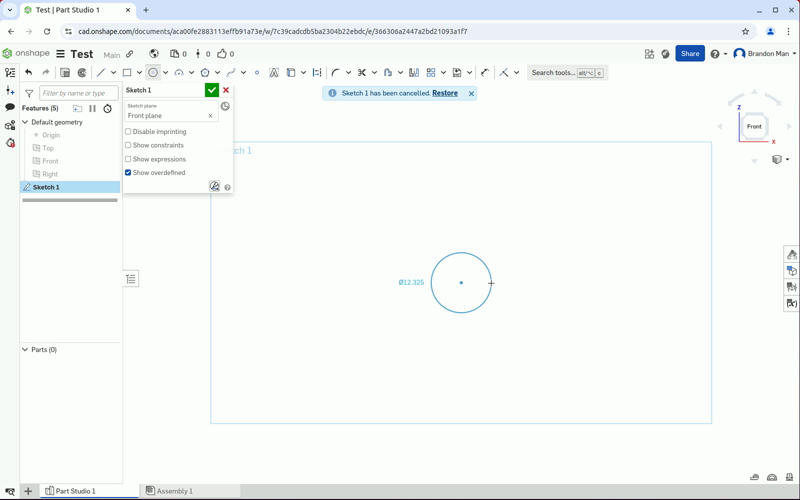
click(491, 282)
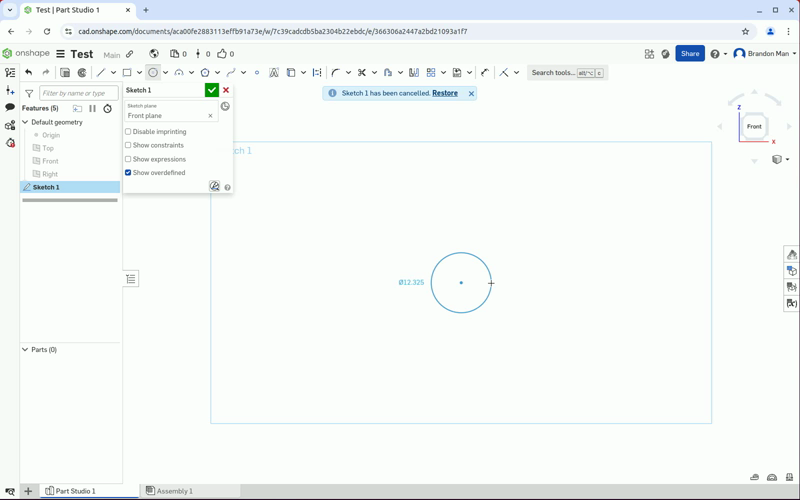
key(esc)
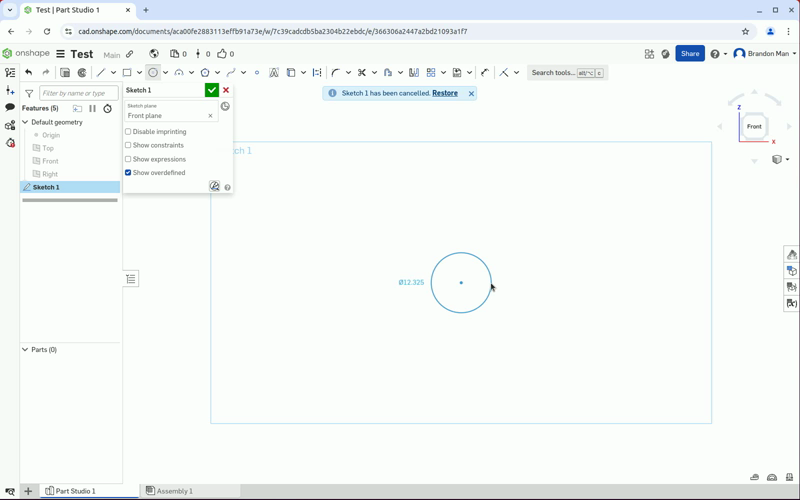
key(c)
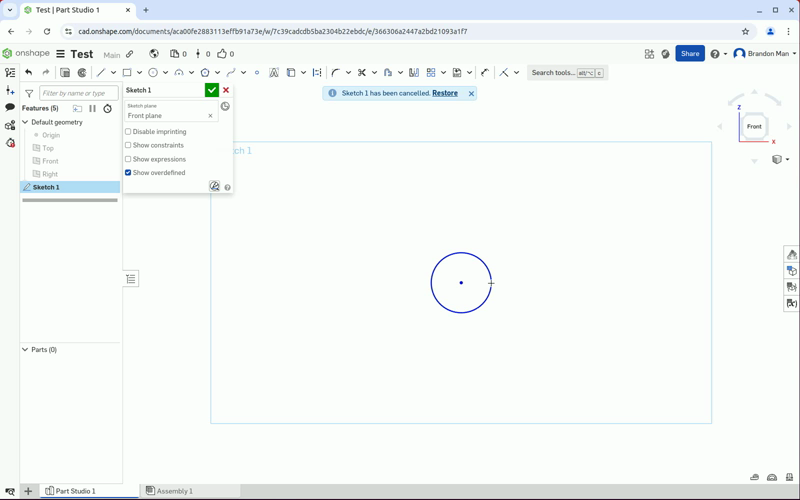
key_down(shift)
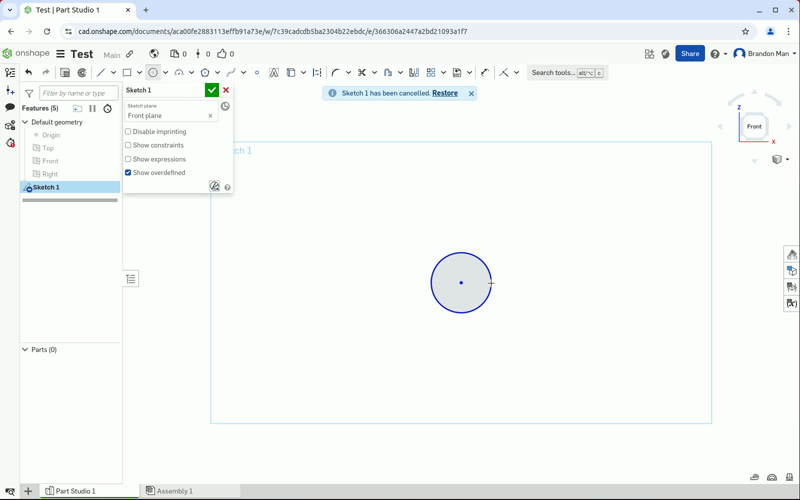
mouse_move(461, 282)
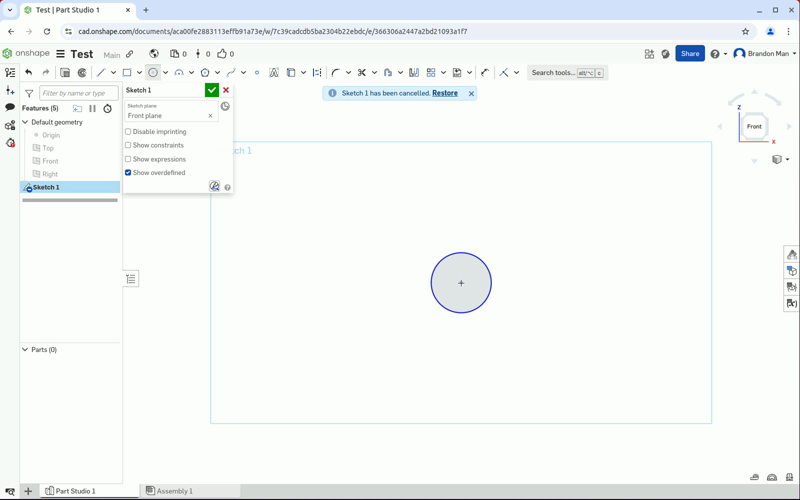
click(461, 282)
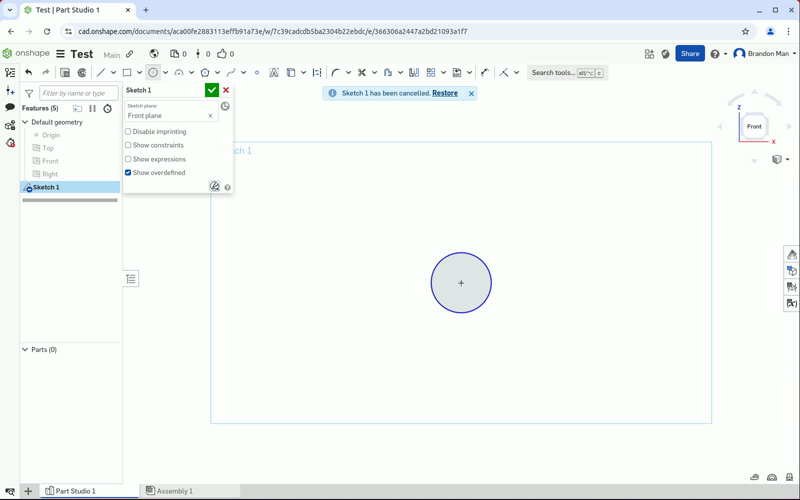
key_up(shift)
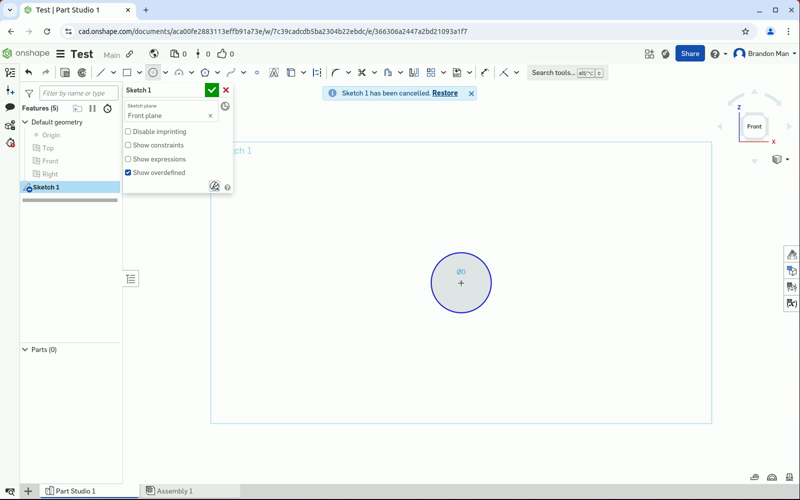
mouse_move(475, 282)
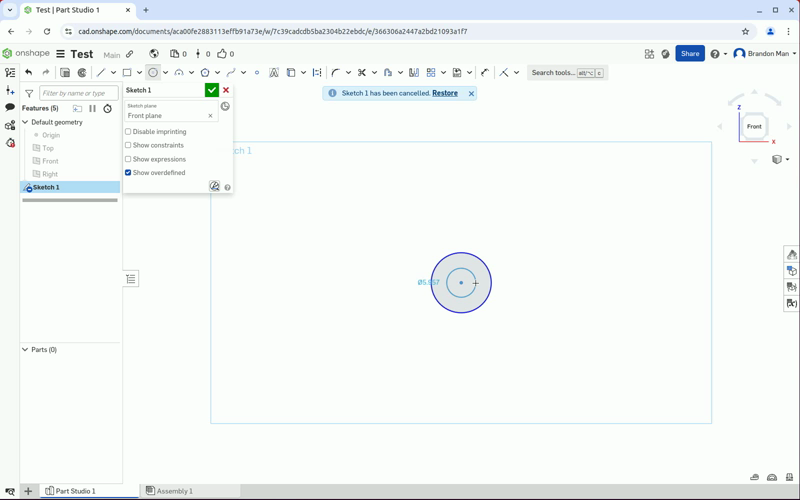
click(475, 282)
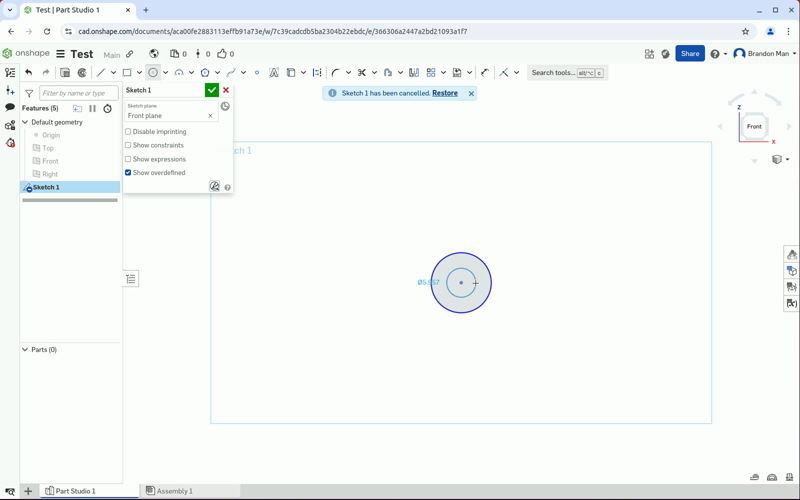
key(esc)
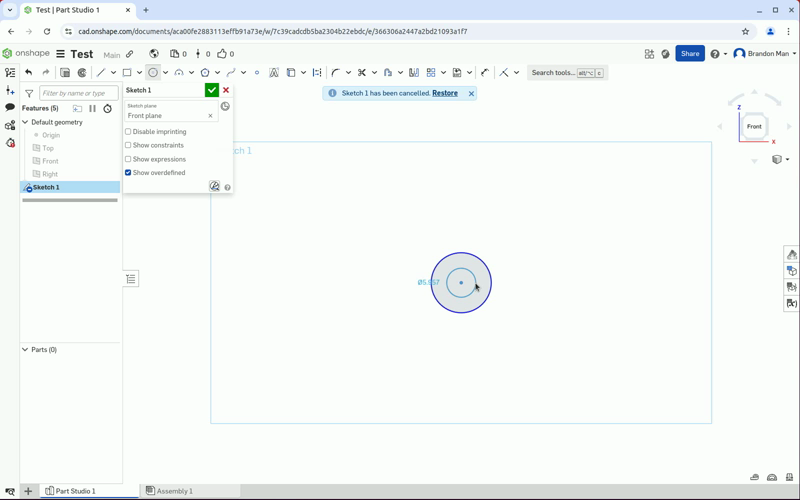
mouse_move(451, 256)
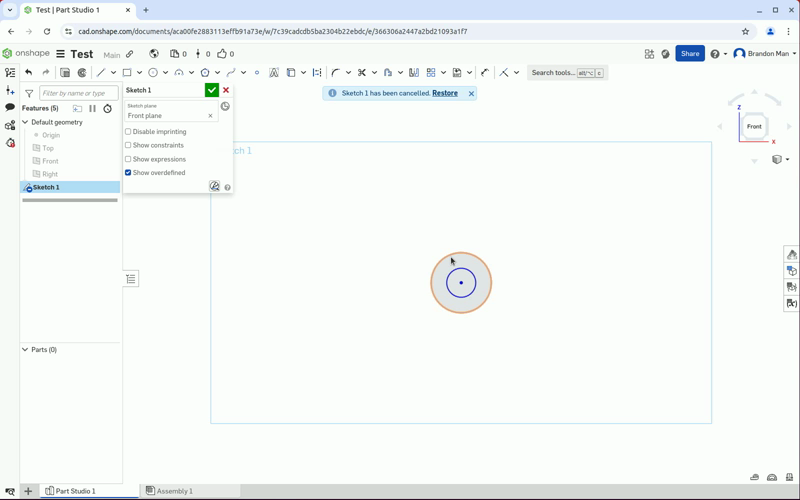
click(451, 256)
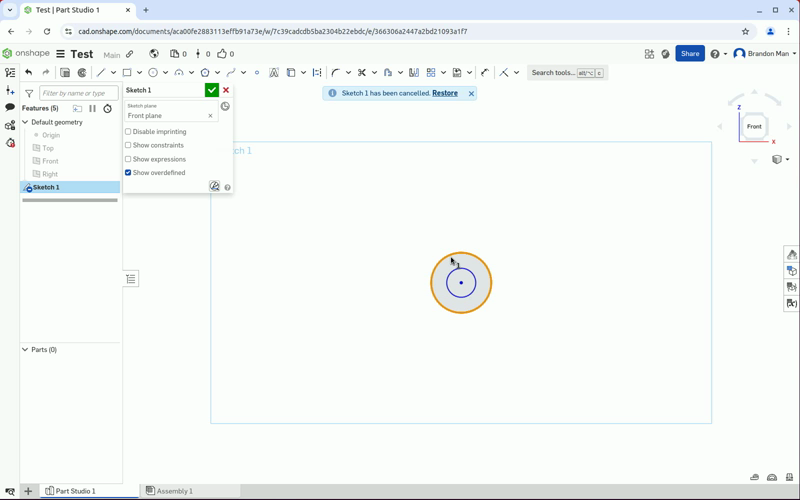
mouse_move(73, 352)
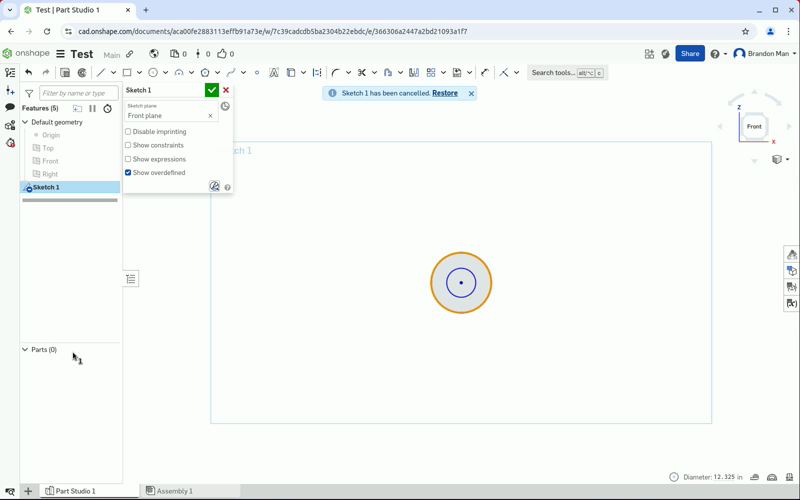
key(shift+y)
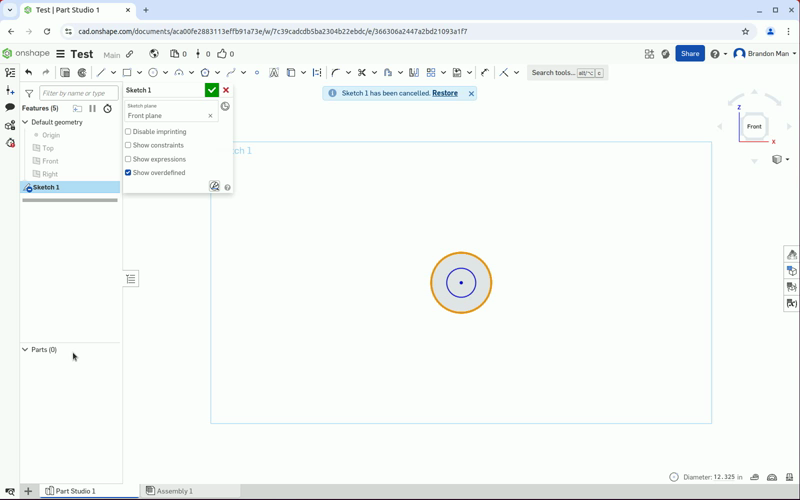
key(shift+e)
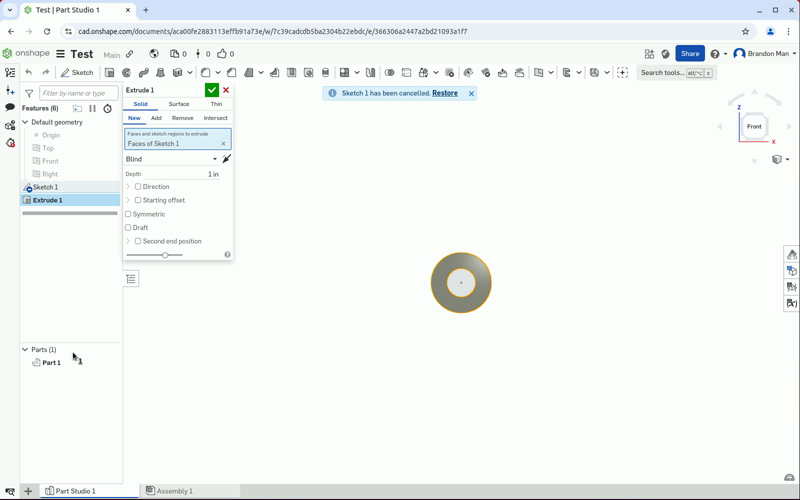
mouse_move(143, 106)
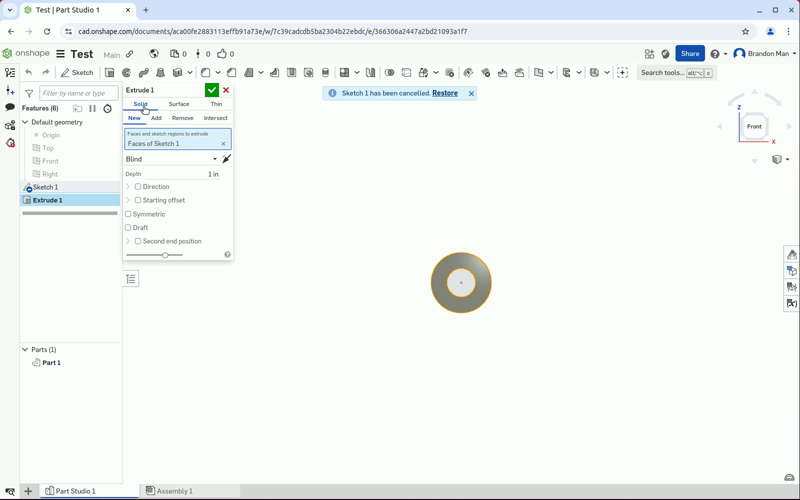
click(143, 106)
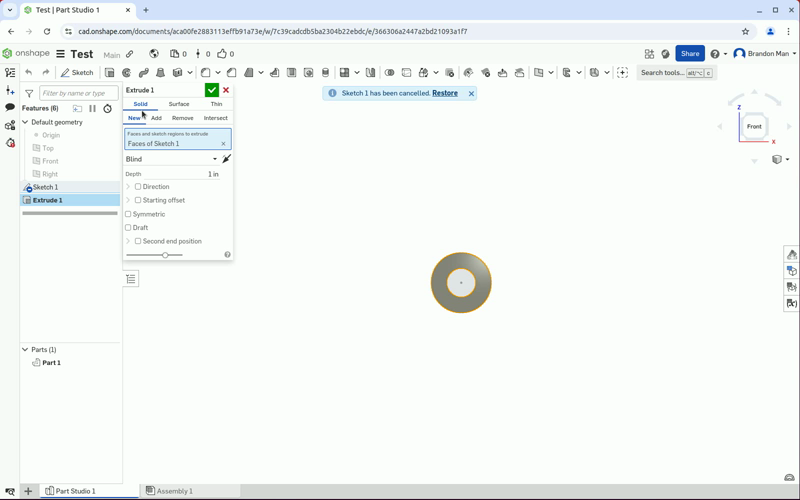
mouse_move(137, 120)
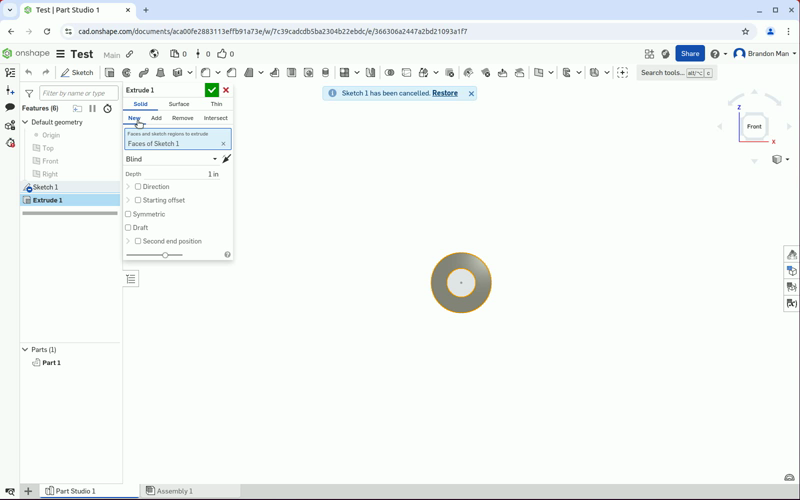
click(137, 120)
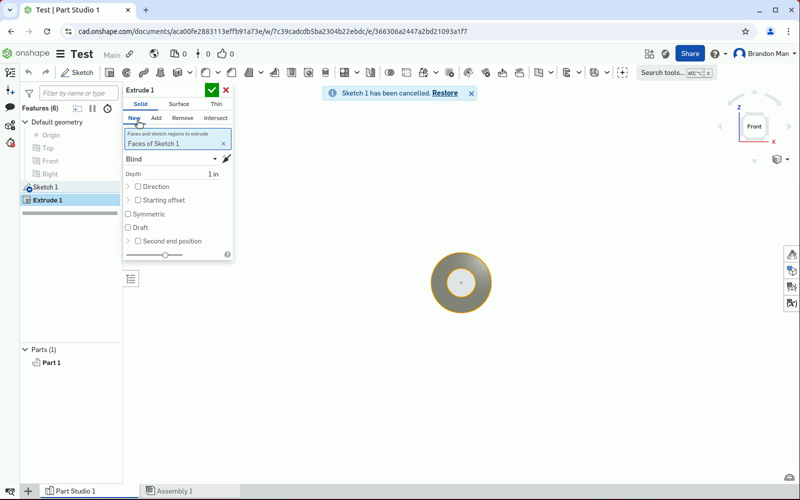
key(tab, 4)
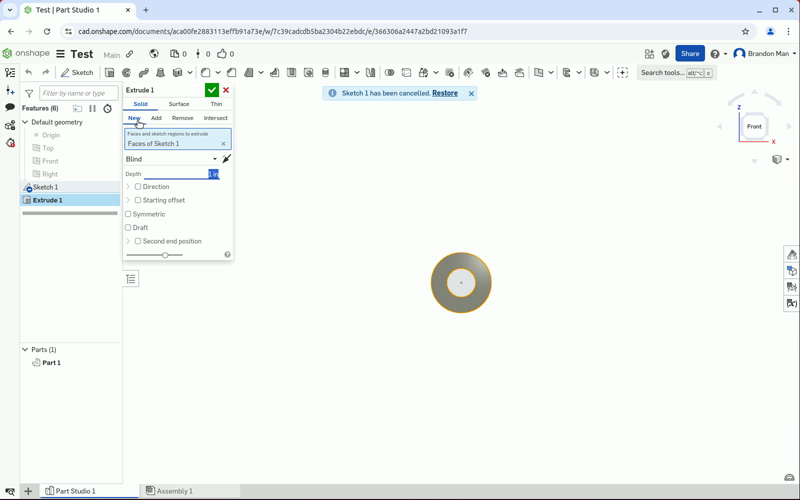
text(3.129)
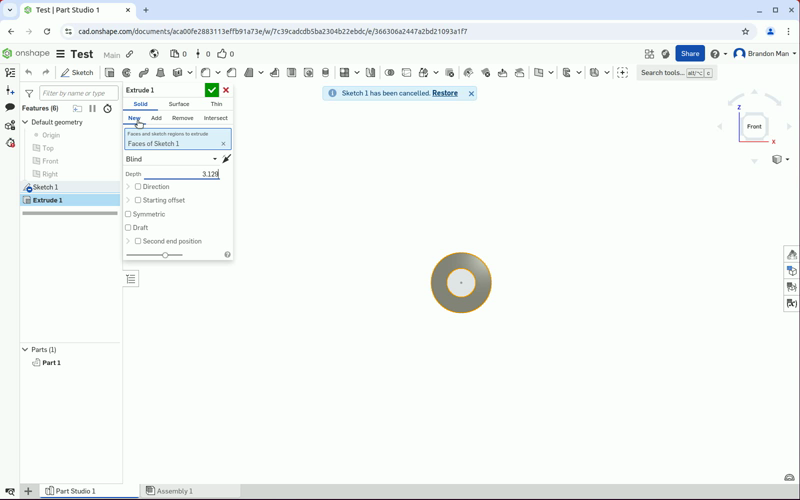
key(enter)
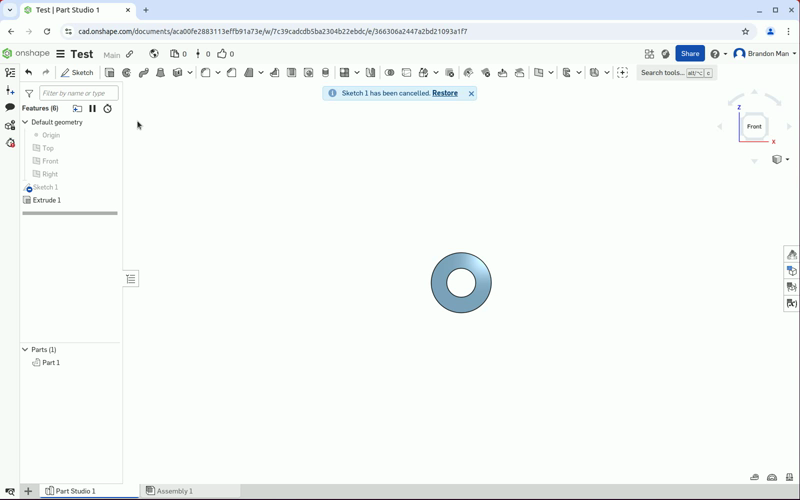
key(shift+h)
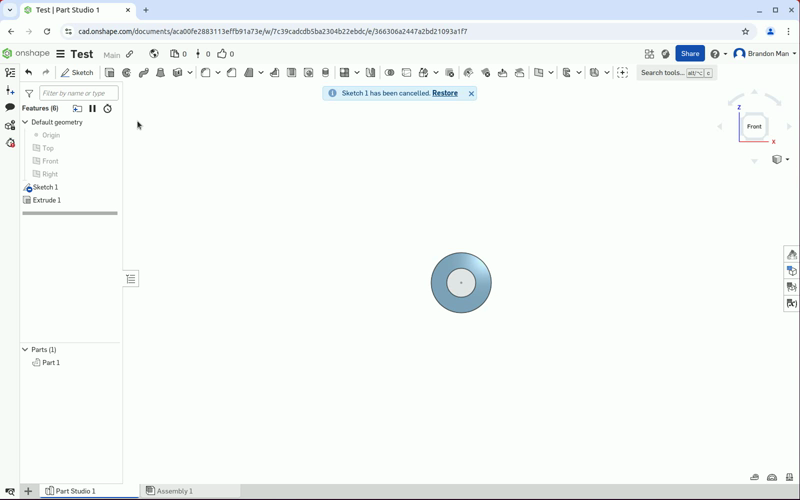
key(shift+h)
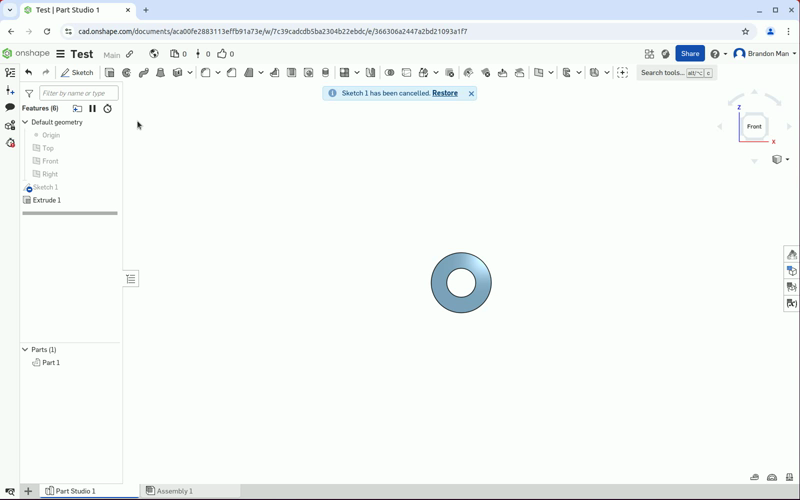
mouse_move(73, 189)
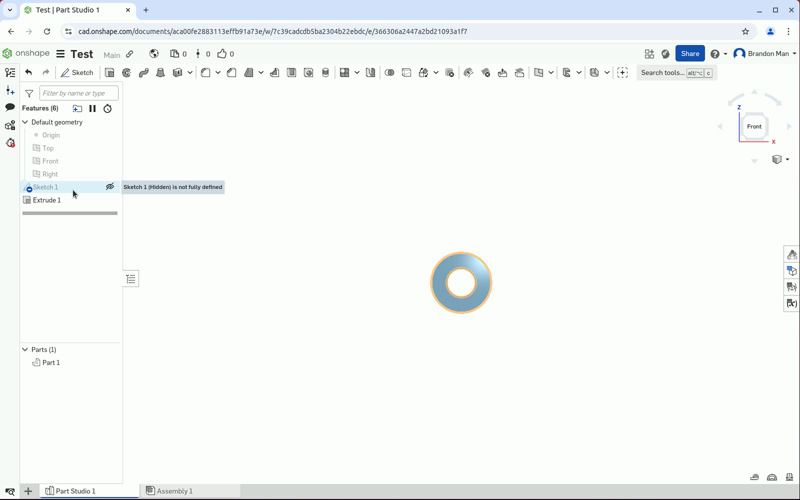
click(73, 189)
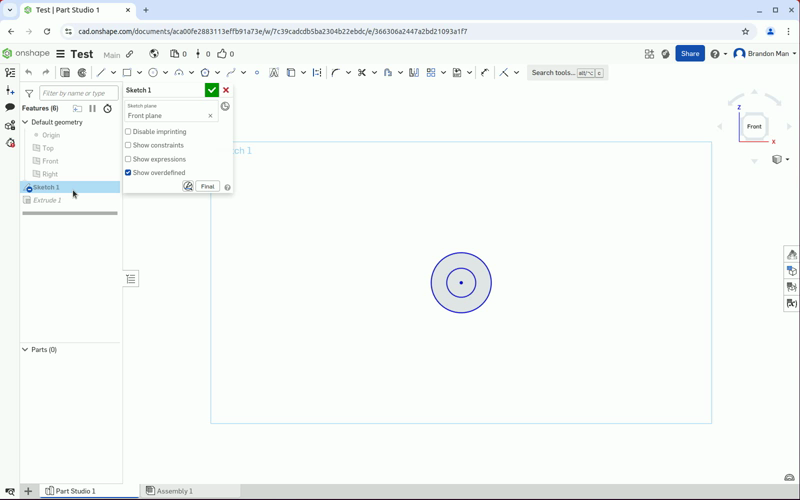
mouse_move(229, 92)
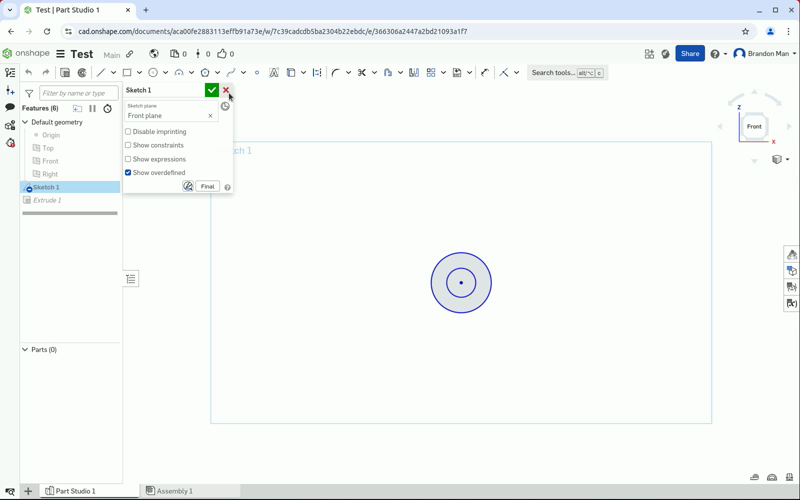
click(229, 92)
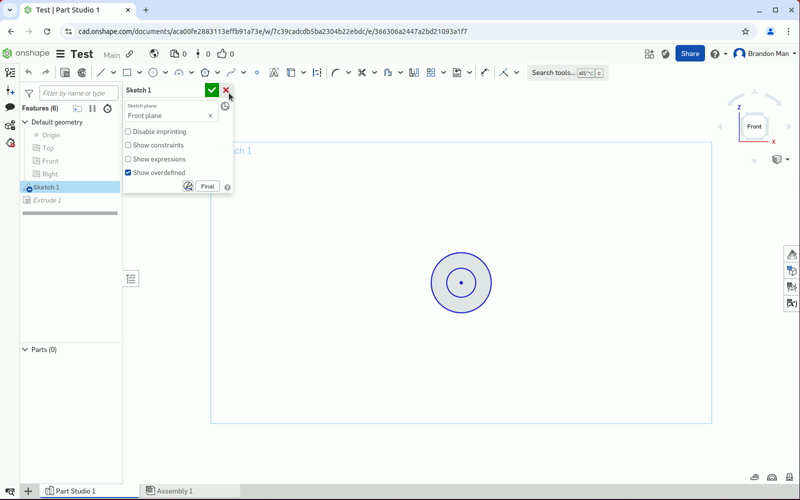
key(shift+s)
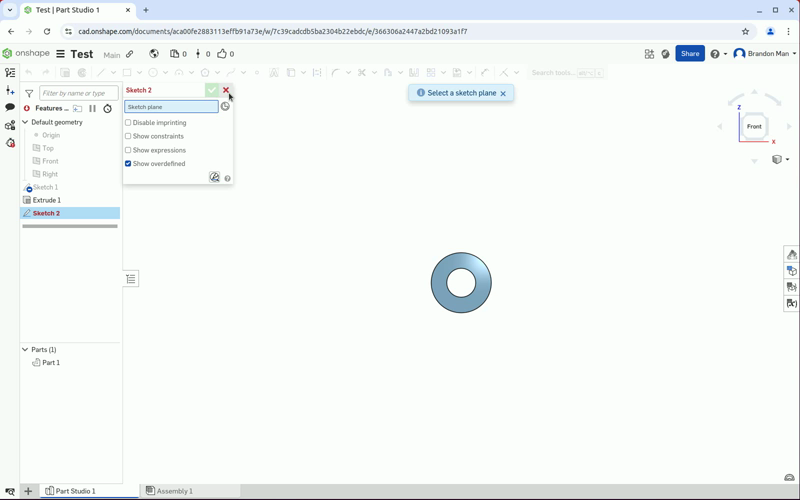
mouse_move(73, 163)
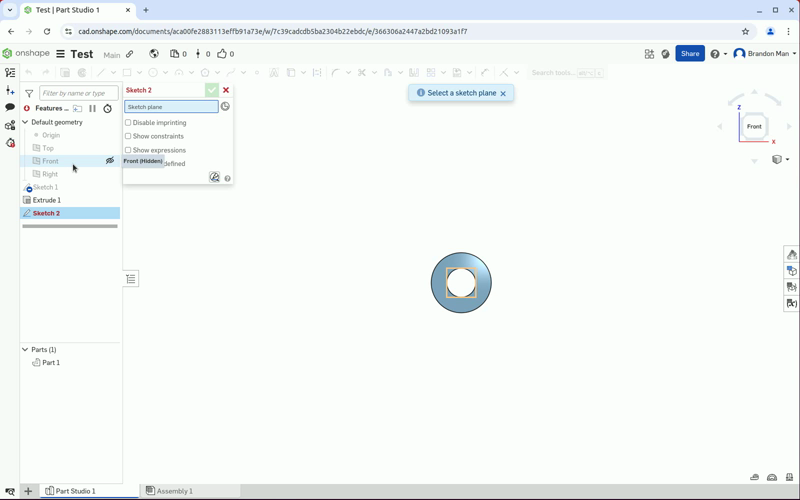
click(73, 163)
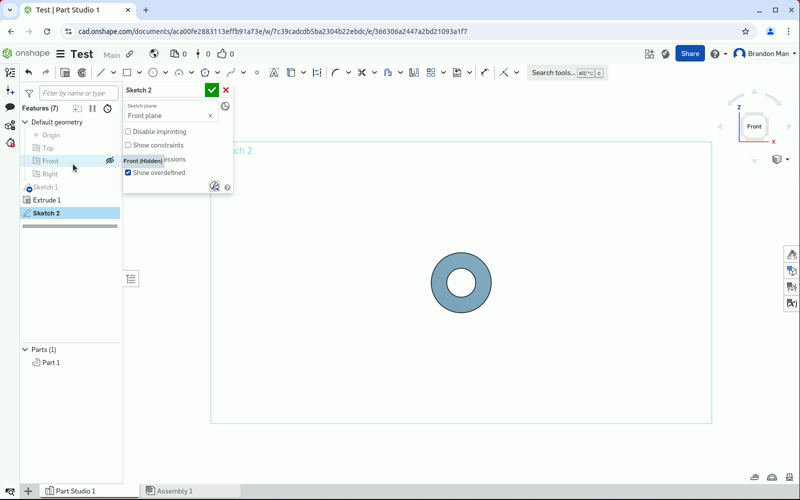
mouse_move(73, 352)
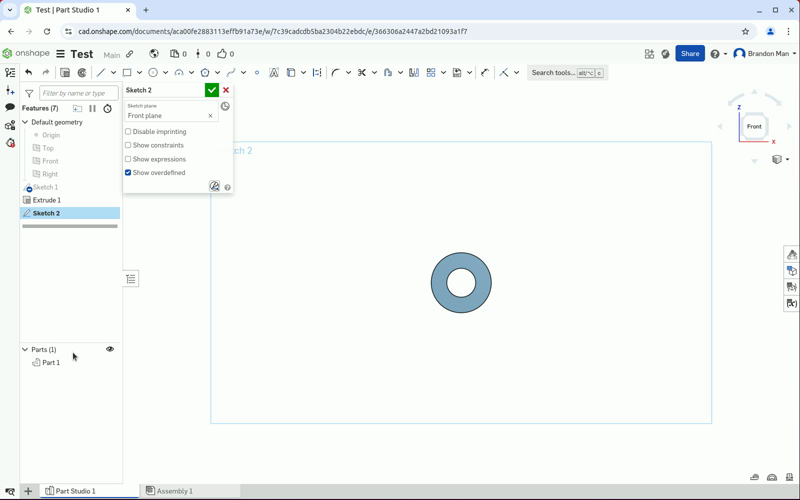
key(y)
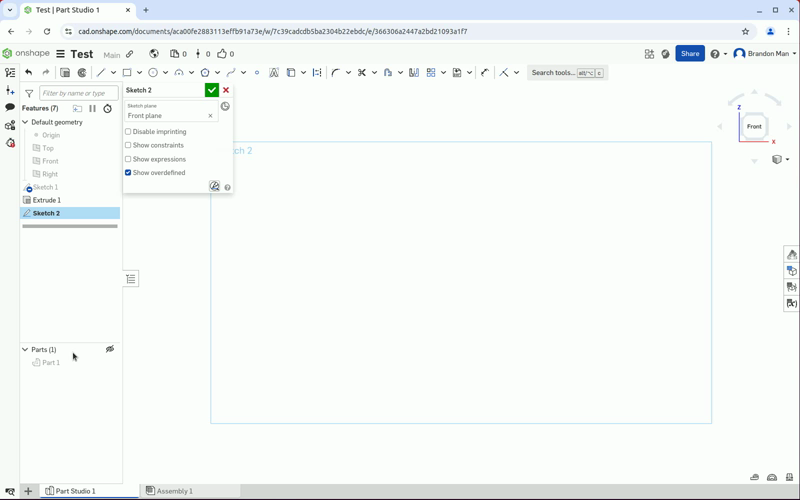
key(c)
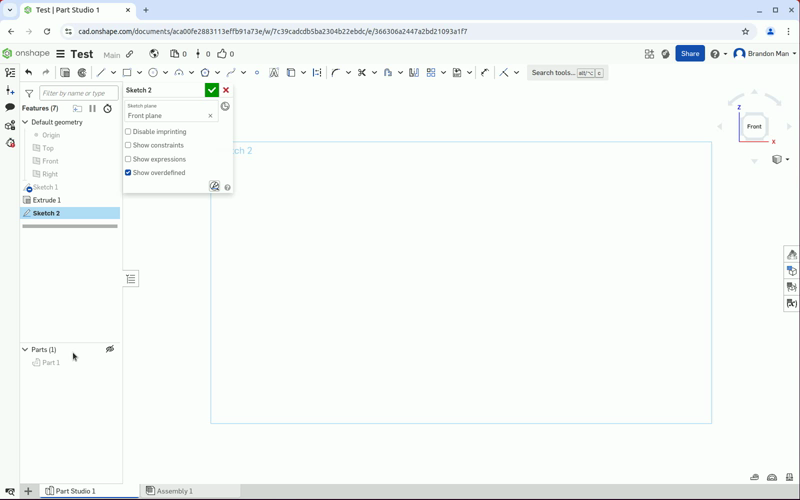
key_down(shift)
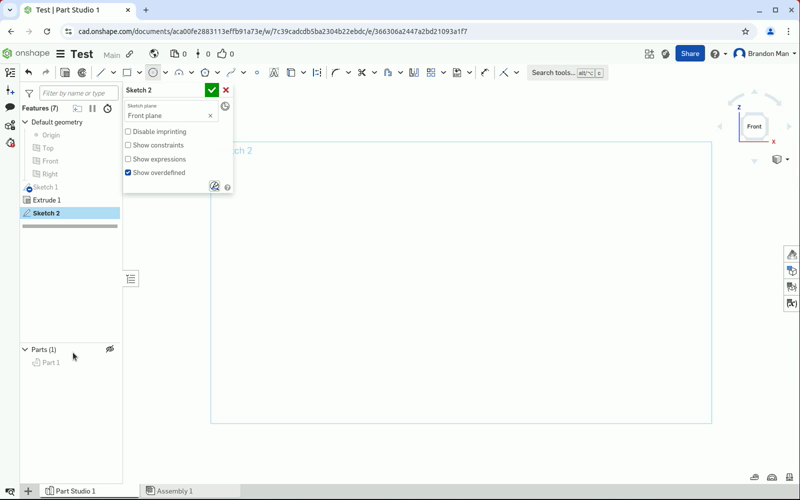
mouse_move(544, 282)
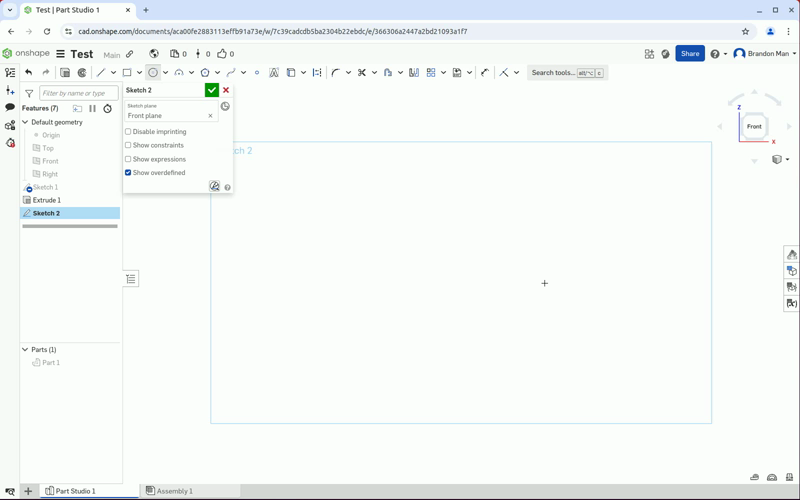
click(544, 282)
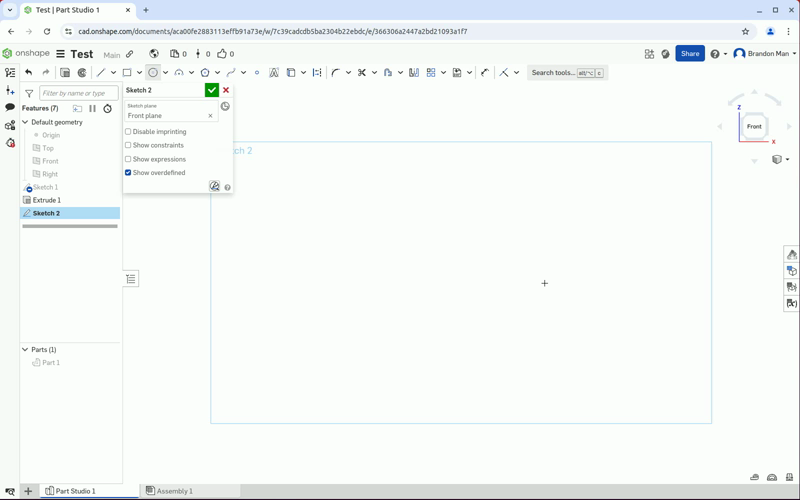
key_up(shift)
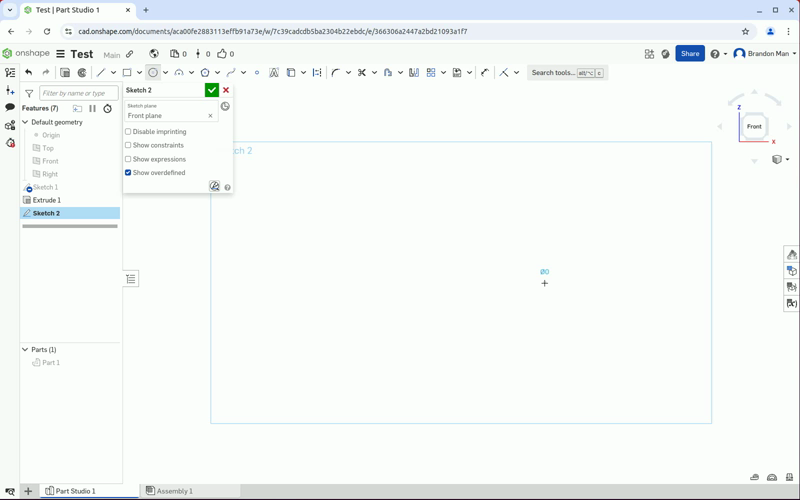
mouse_move(574, 282)
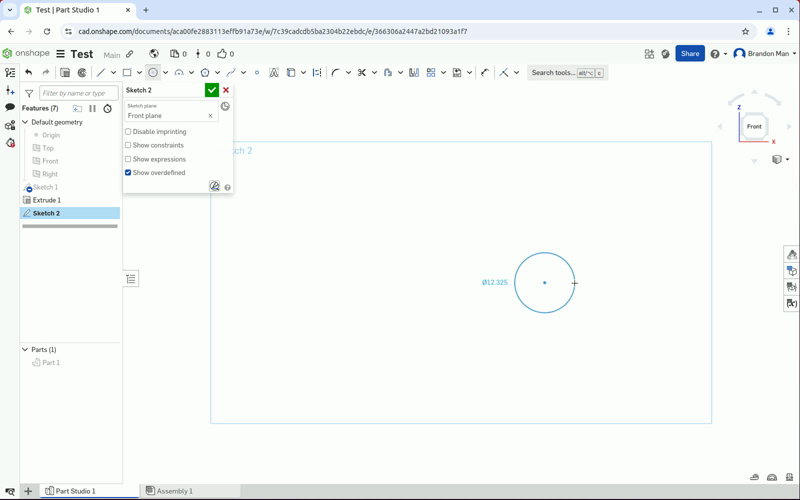
click(574, 282)
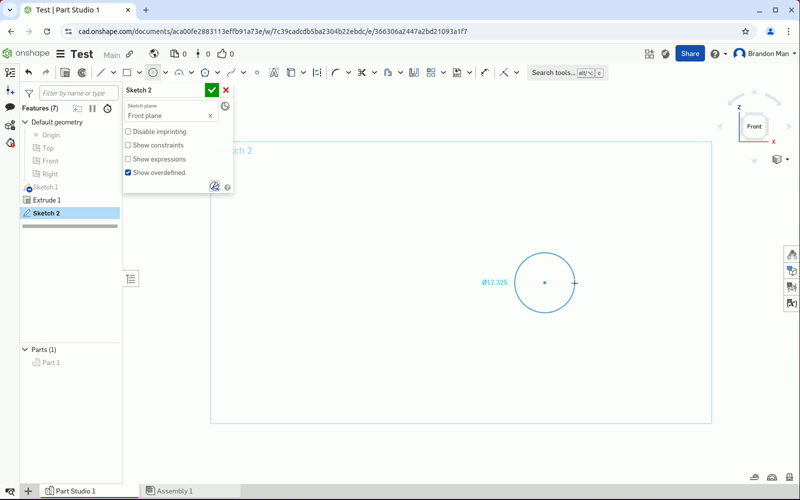
key(esc)
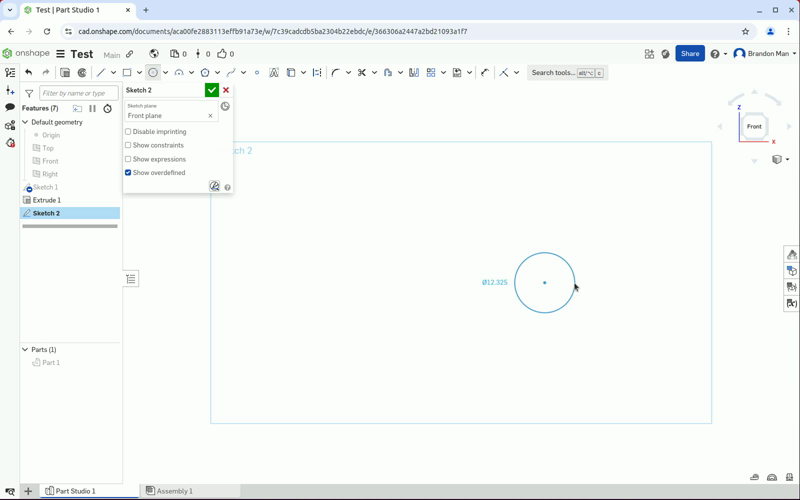
key(c)
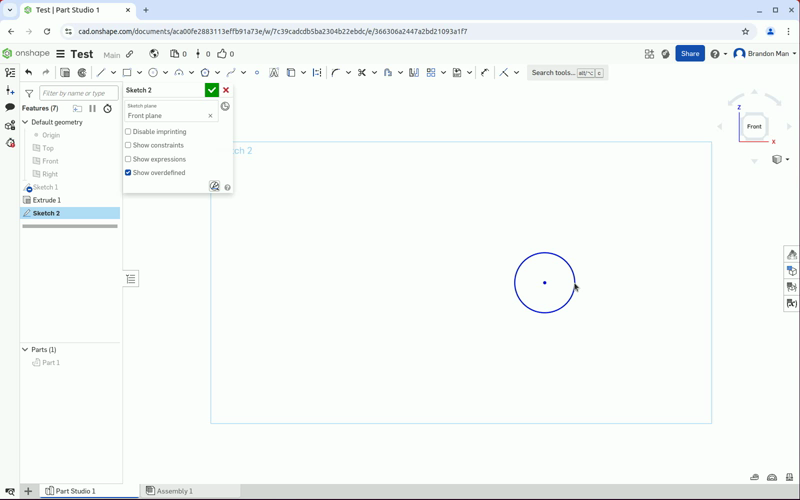
key_down(shift)
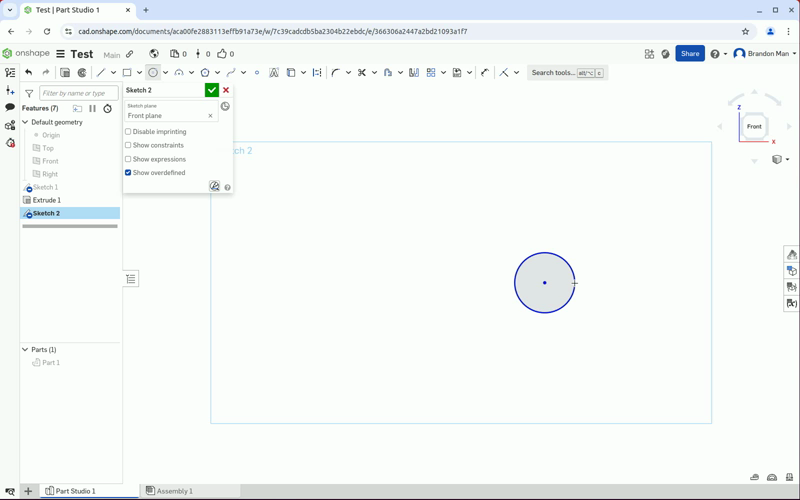
mouse_move(544, 282)
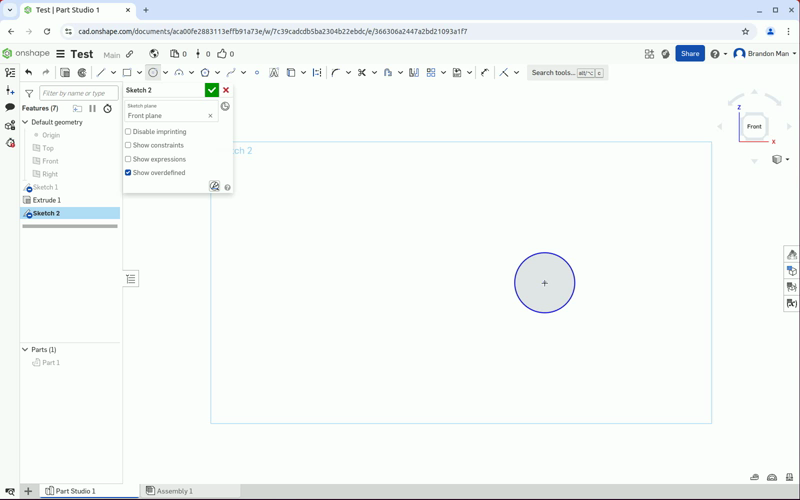
click(544, 282)
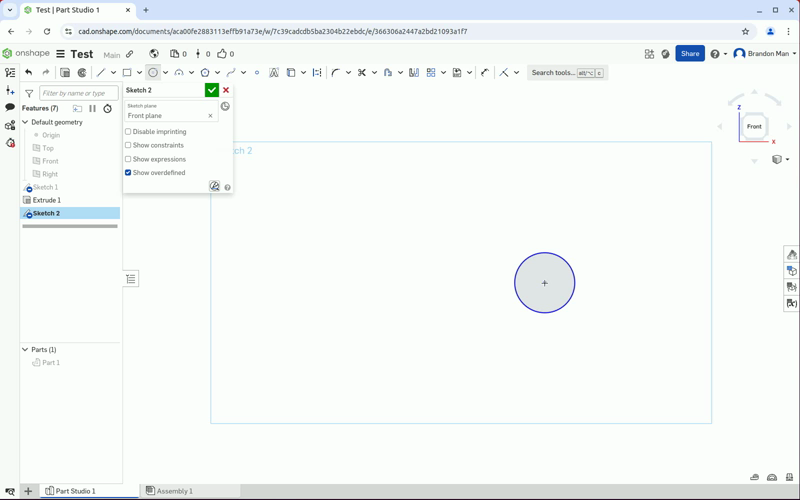
key_up(shift)
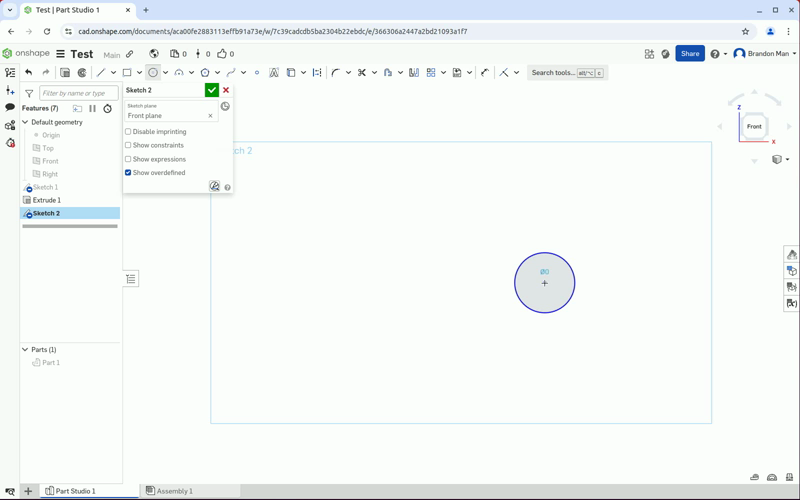
mouse_move(558, 282)
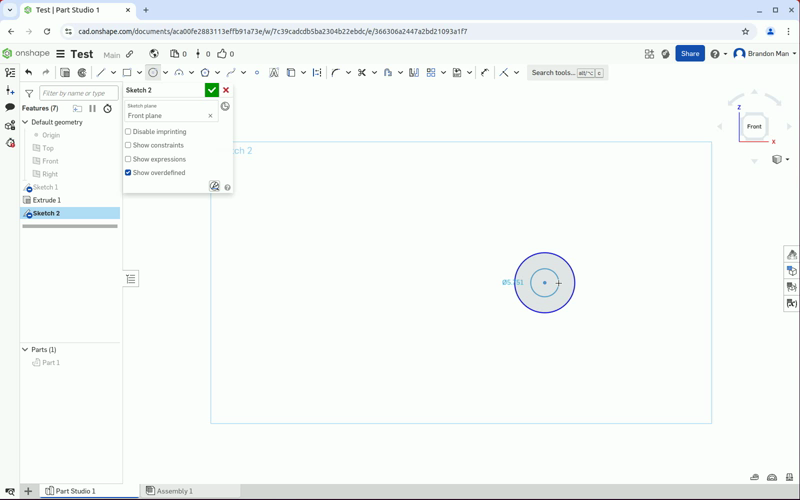
click(558, 282)
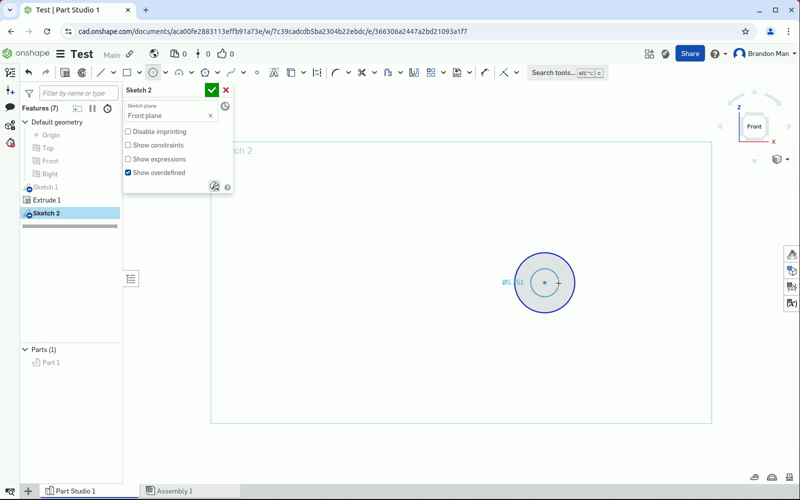
key(esc)
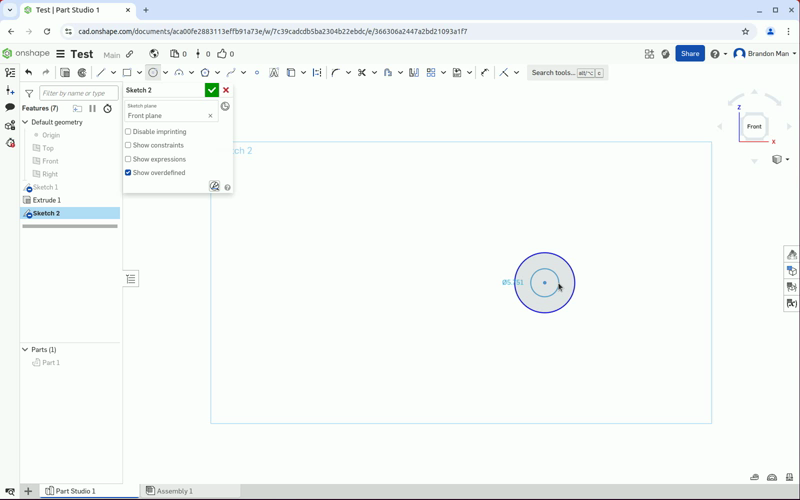
mouse_move(564, 266)
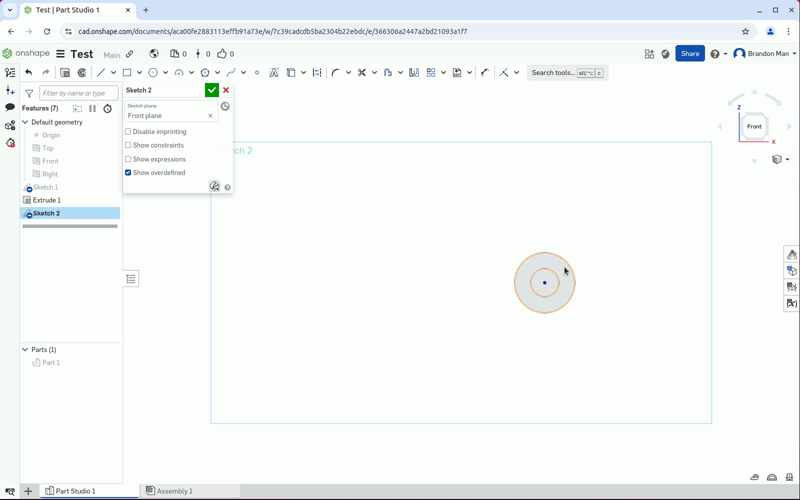
click(564, 266)
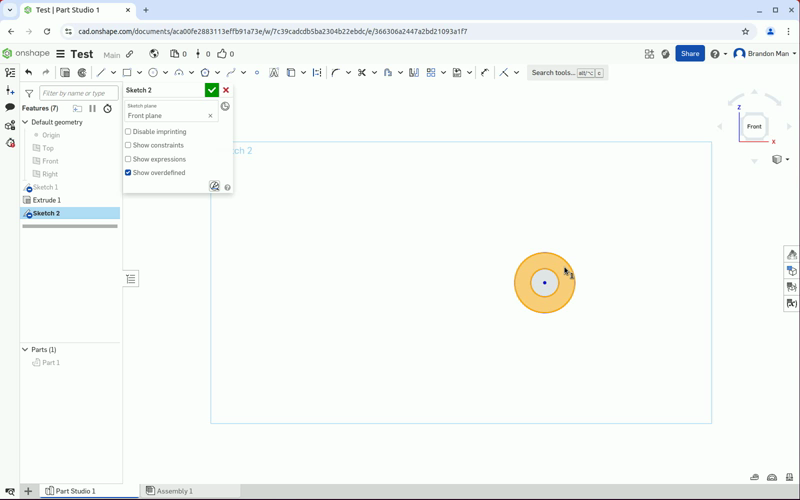
mouse_move(73, 352)
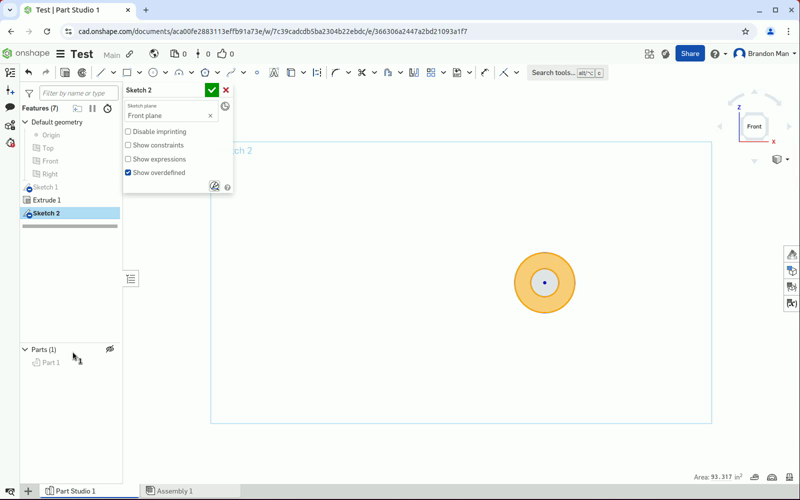
key(shift+y)
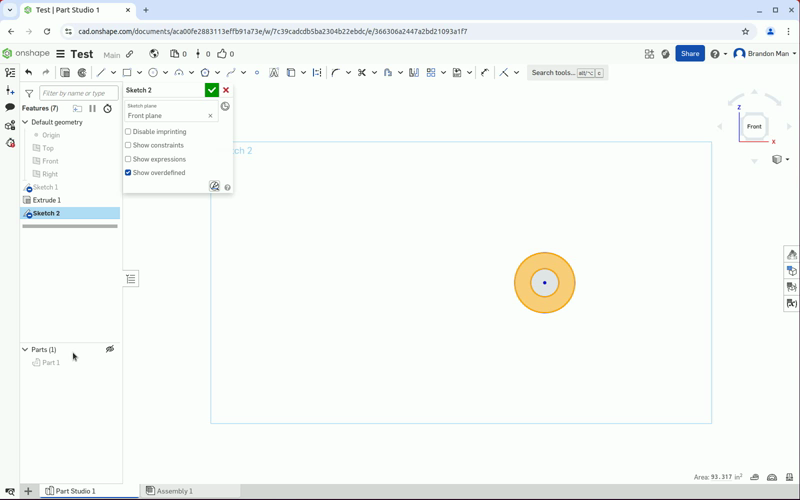
key(shift+e)
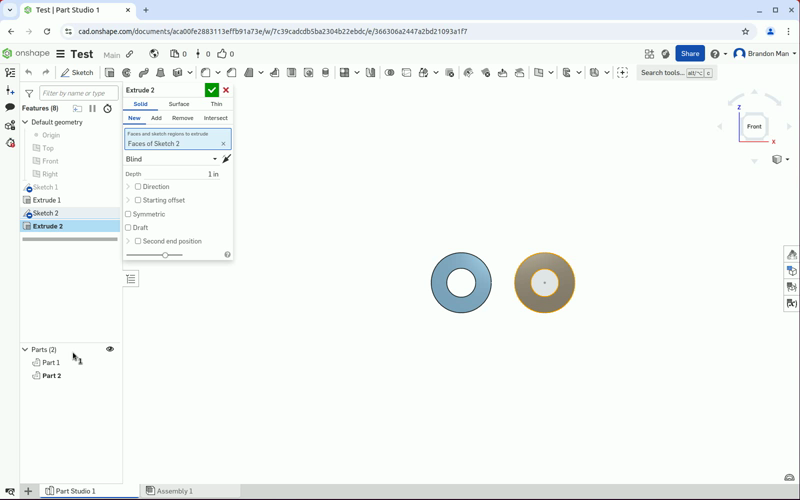
mouse_move(143, 106)
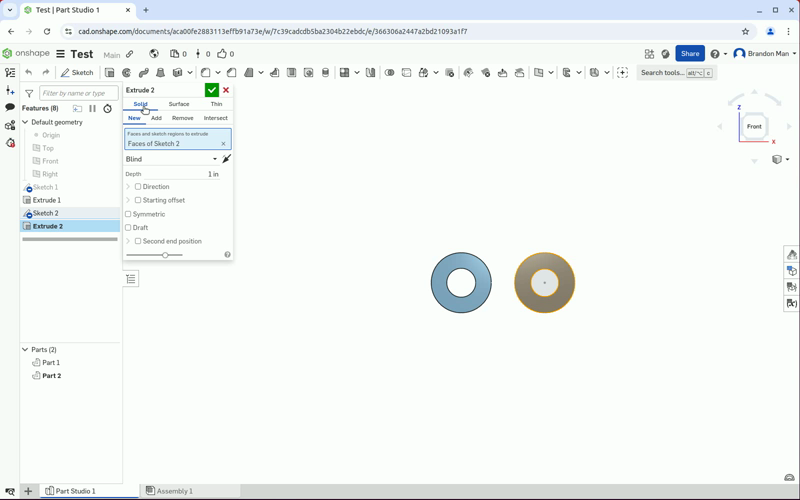
click(143, 106)
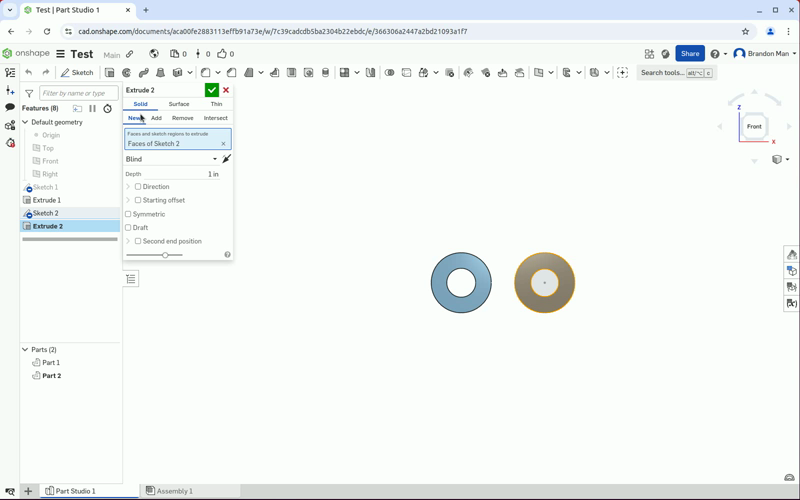
mouse_move(137, 120)
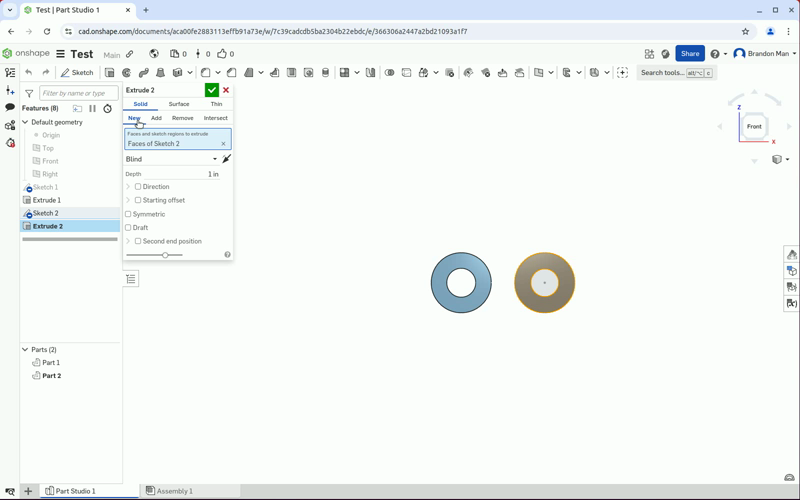
click(137, 120)
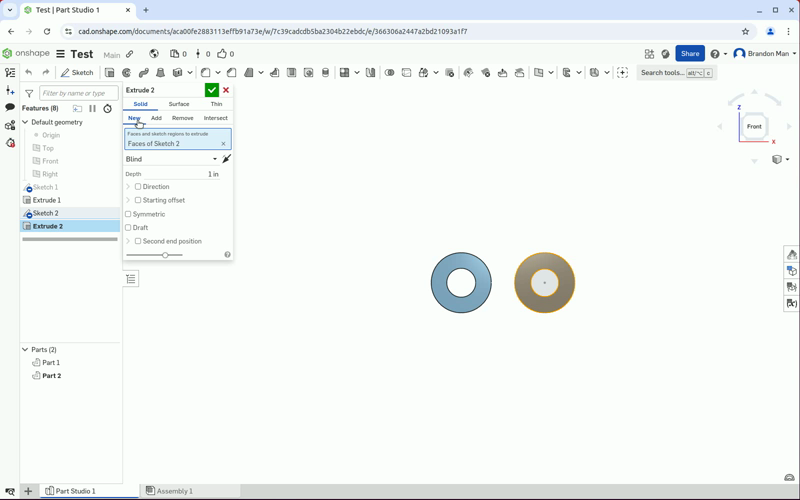
key(tab, 4)
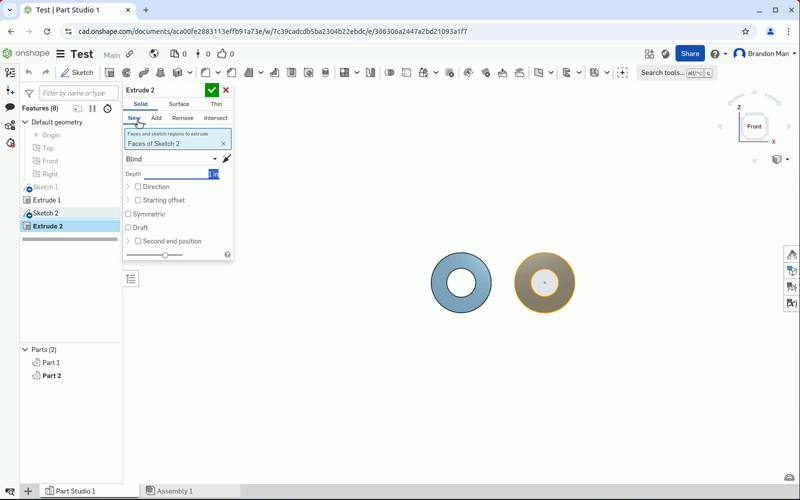
text(3.129)
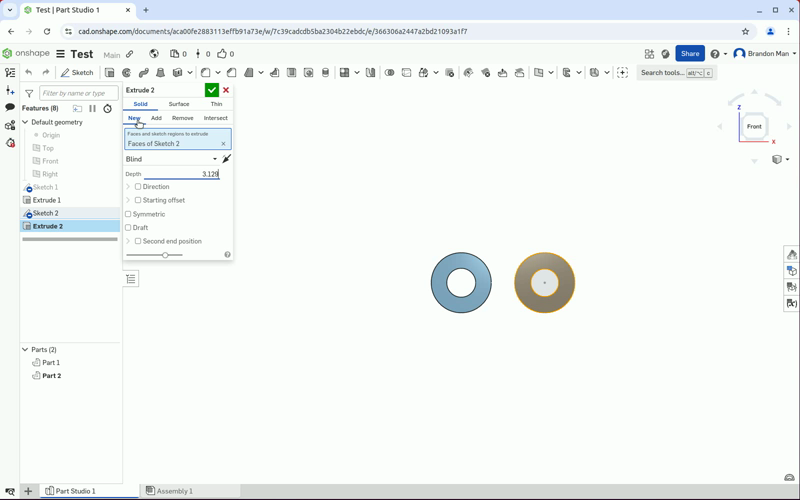
key(enter)
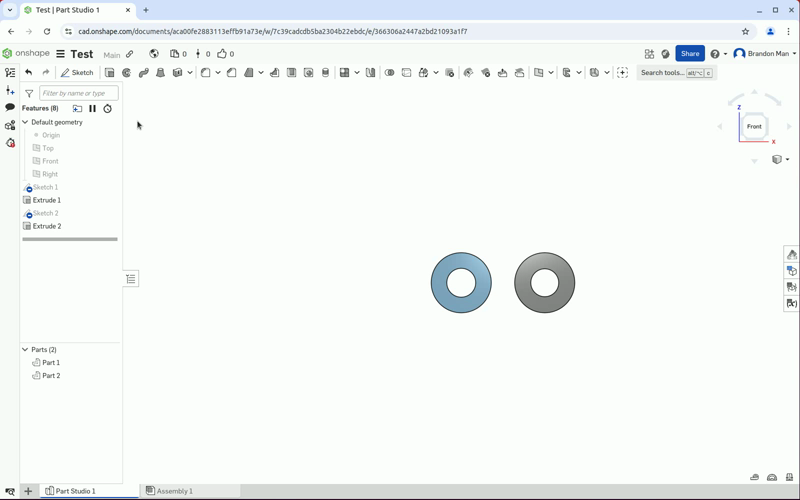
key(shift+h)
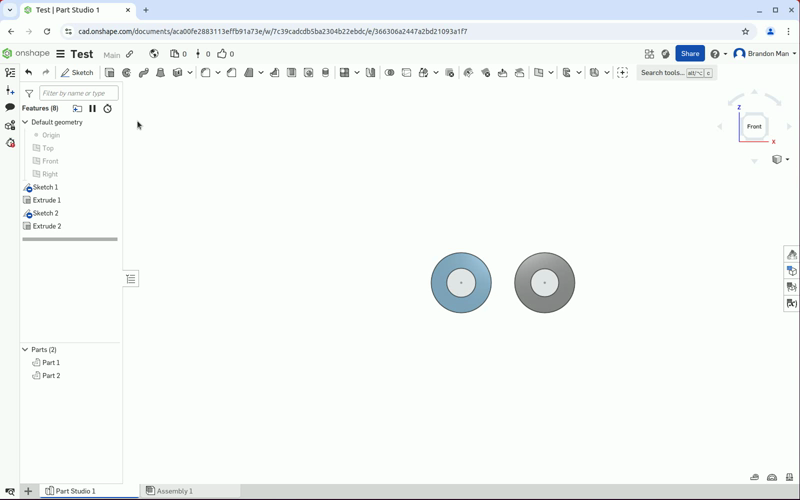
key(shift+h)
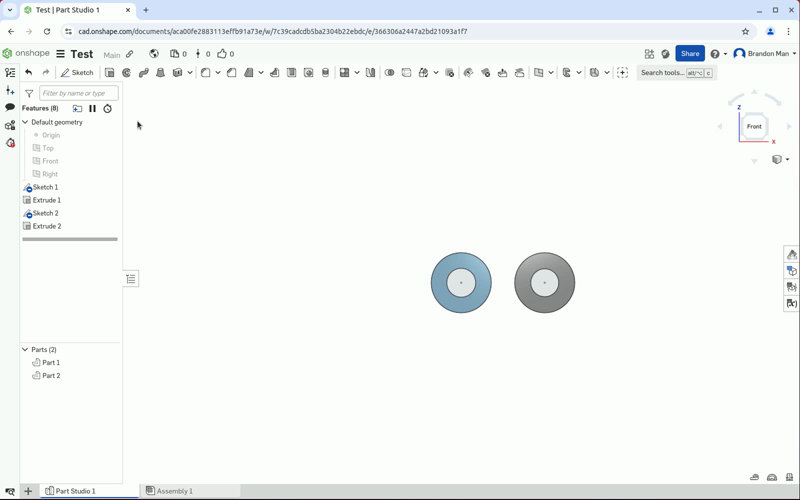
key(shift+7)
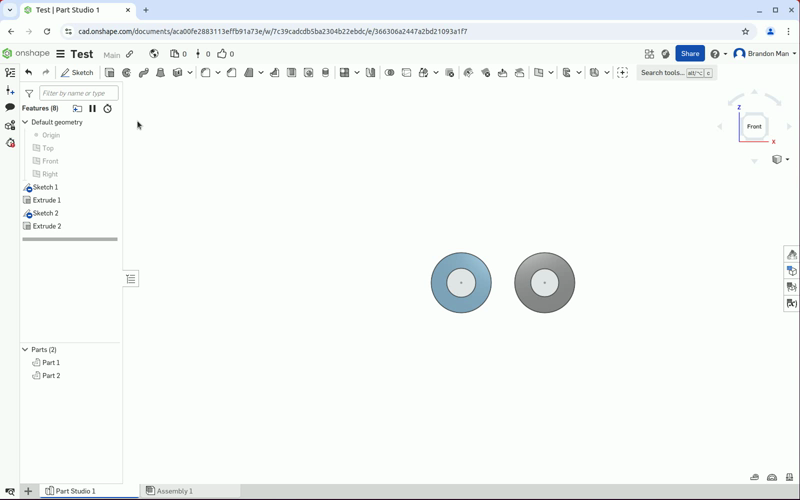
key(left, 2)
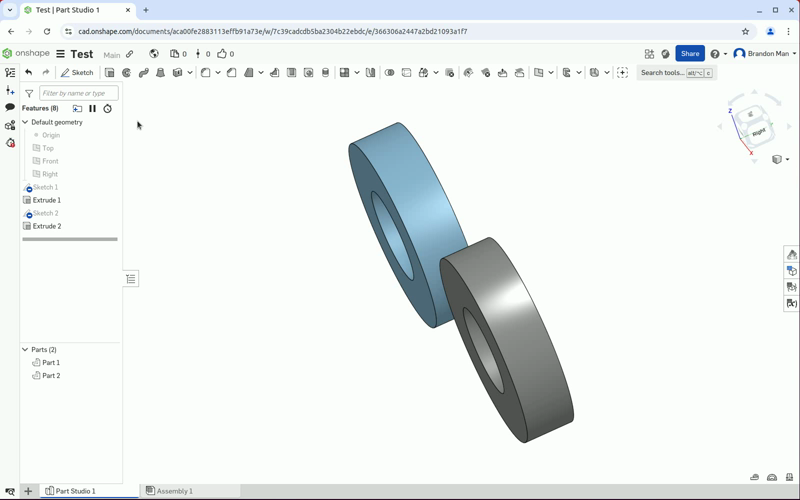
key(down, 2)
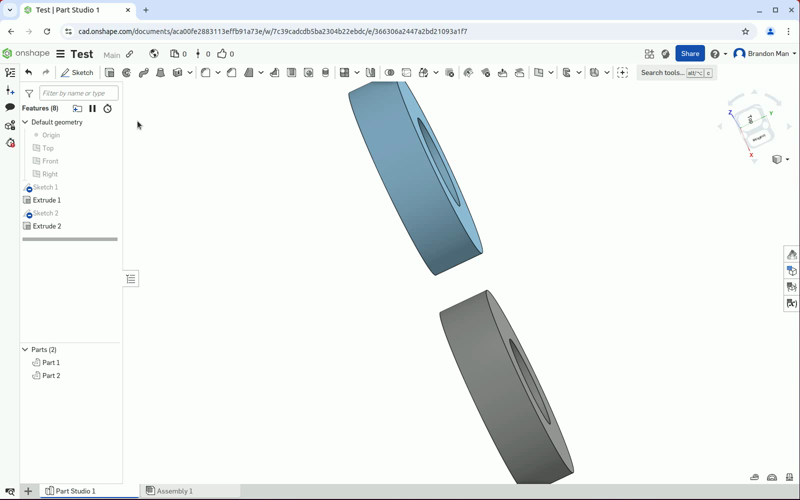
key(up, 2)
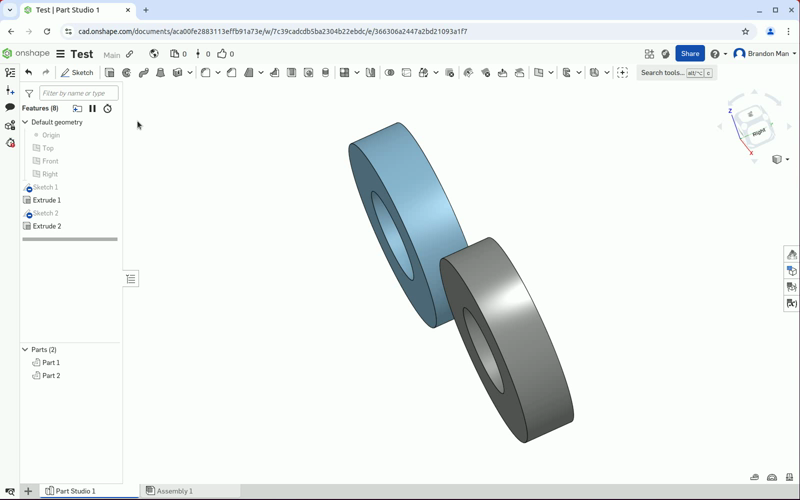
key(right, 2)
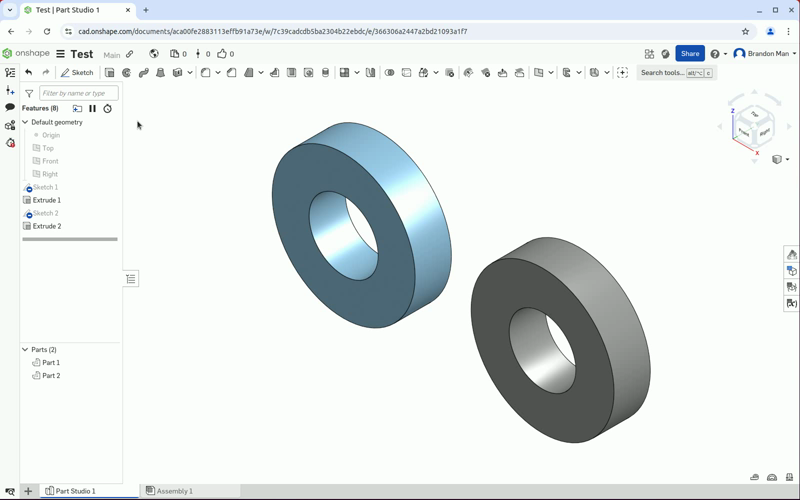
mouse_move(73, 189)
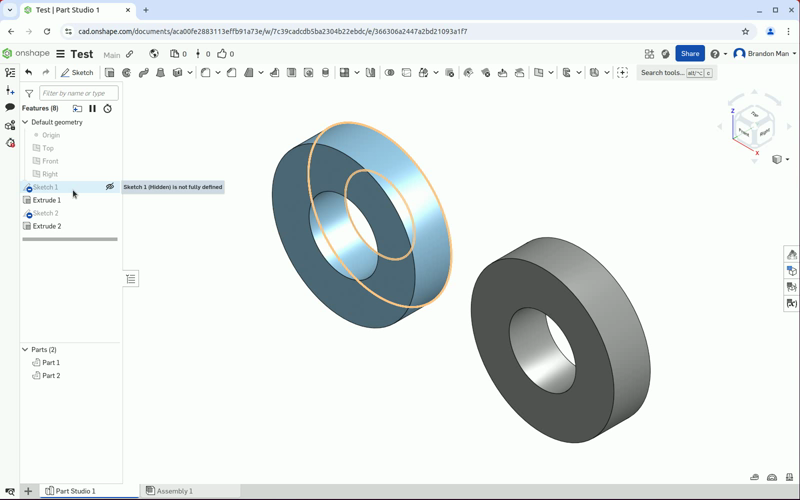
click(73, 189)